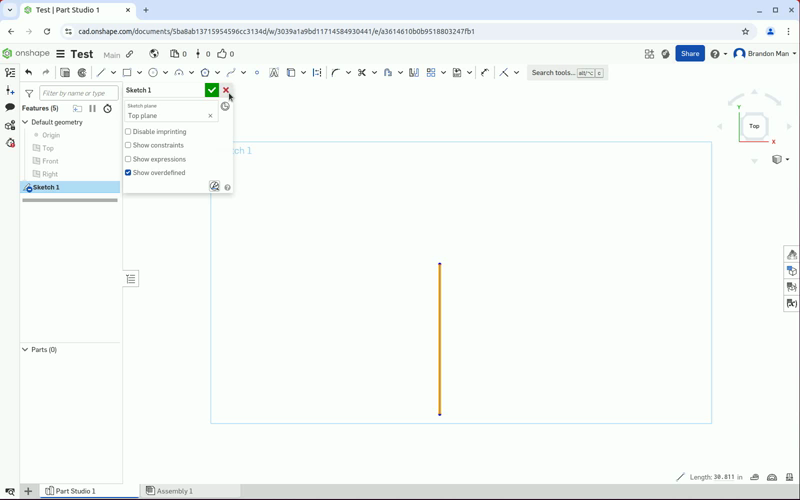
key(shift+h)
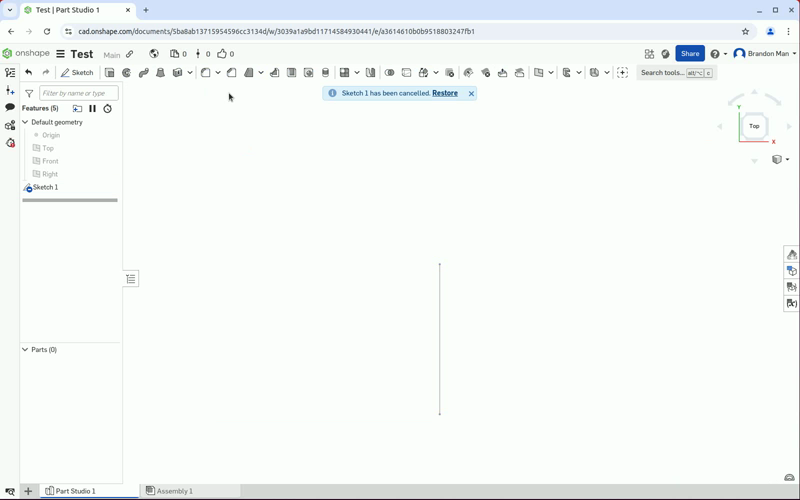
key(shift+s)
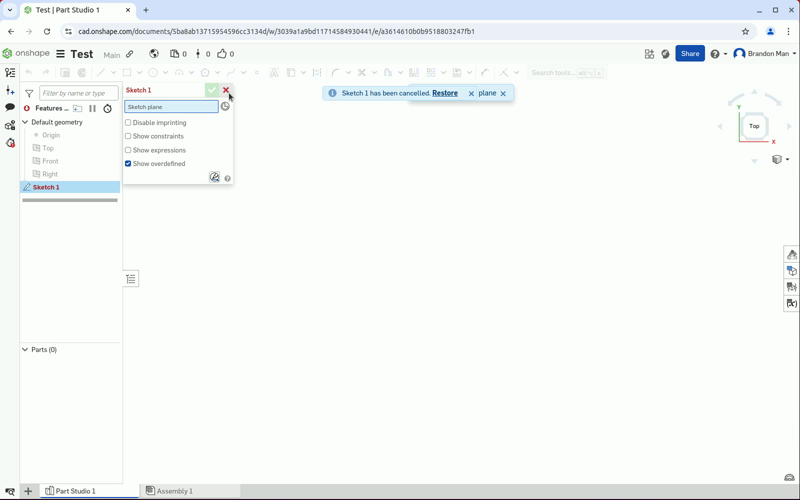
mouse_move(73, 150)
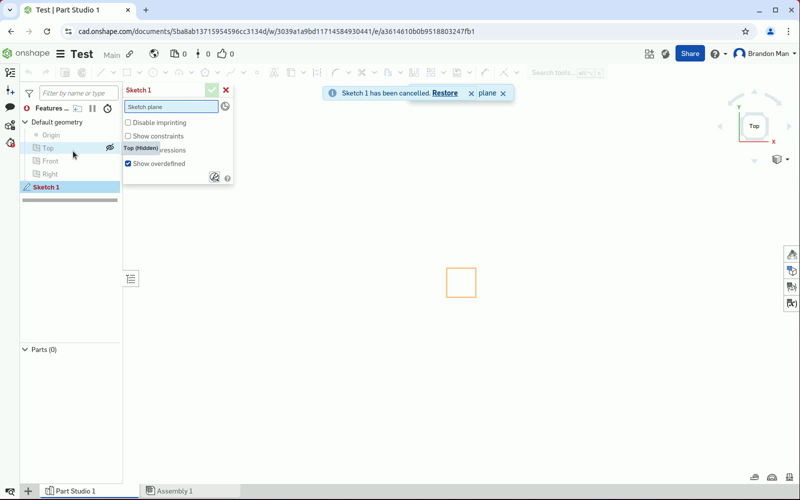
click(73, 150)
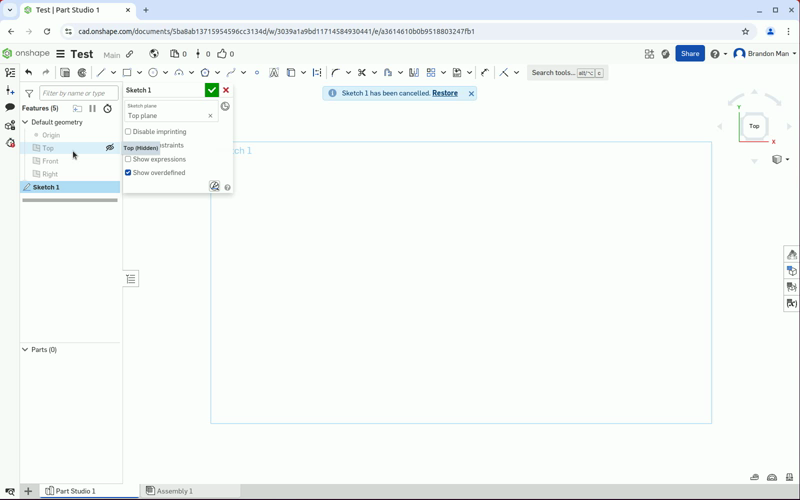
mouse_move(73, 352)
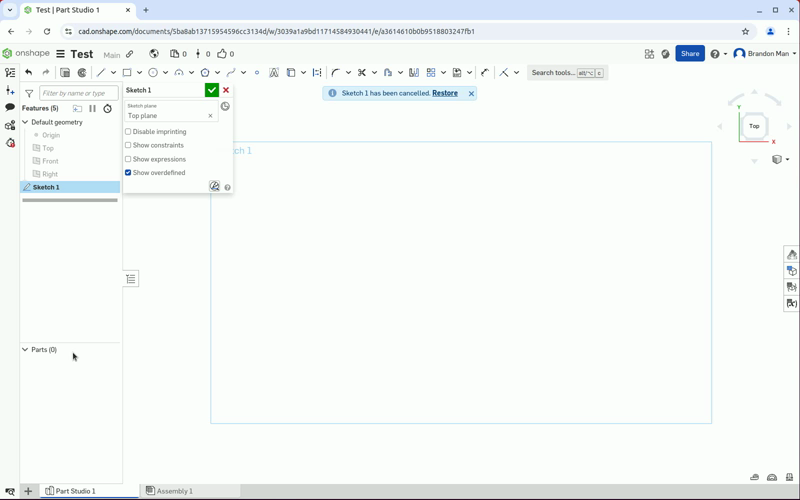
key(y)
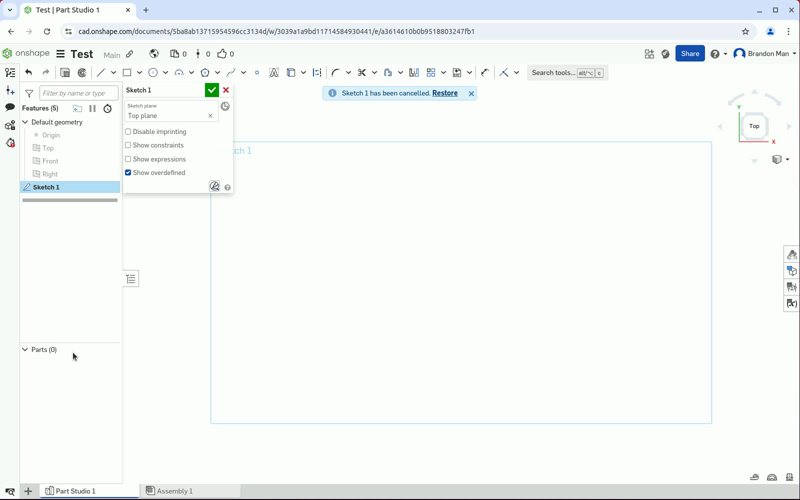
key(l)
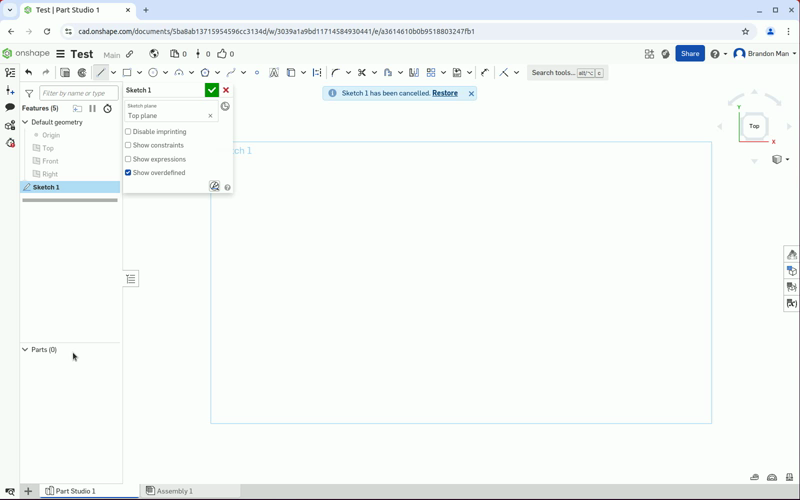
key_down(shift)
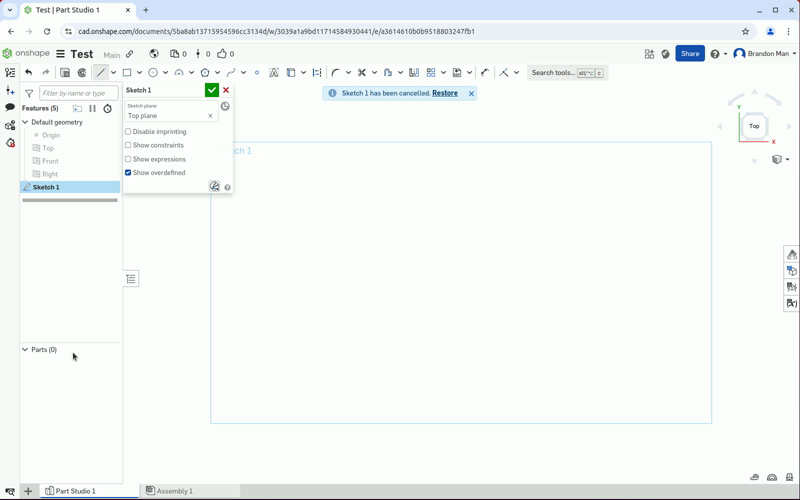
mouse_move(348, 379)
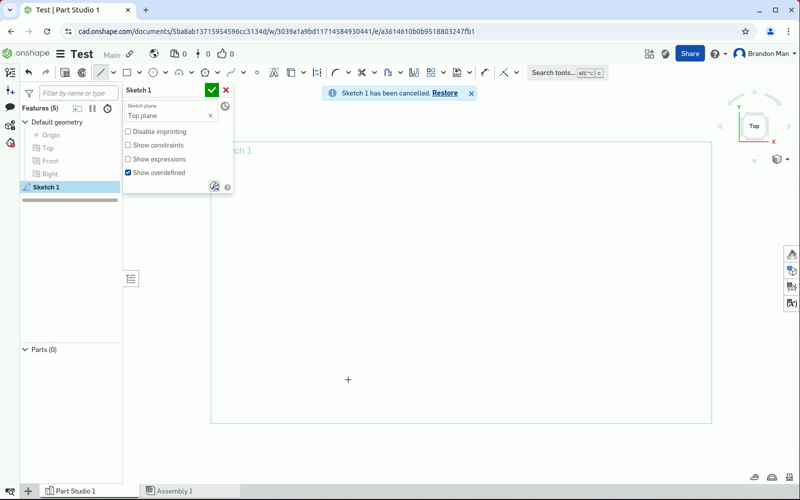
click(348, 379)
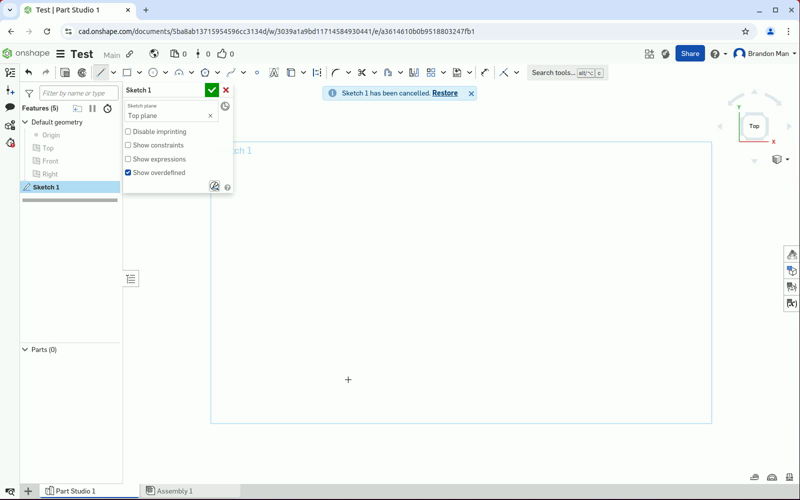
key_up(shift)
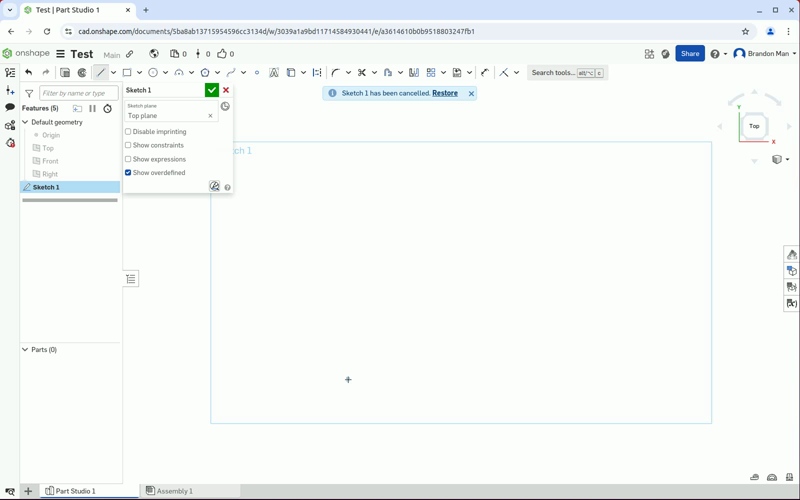
key_down(shift)
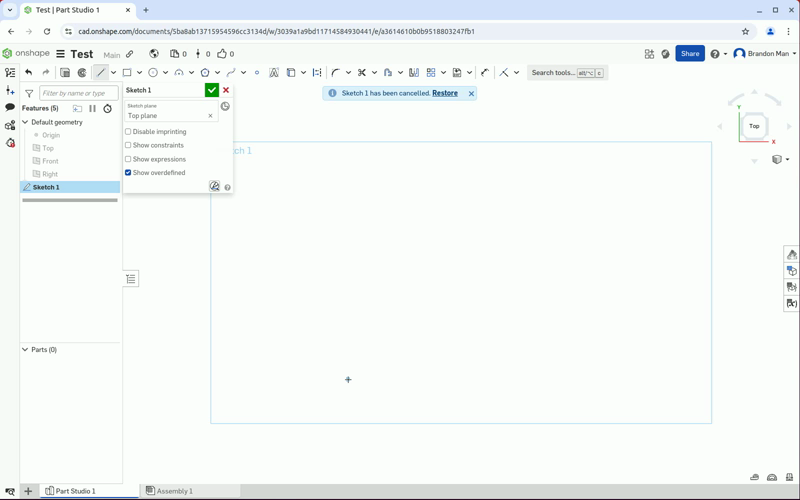
mouse_move(572, 379)
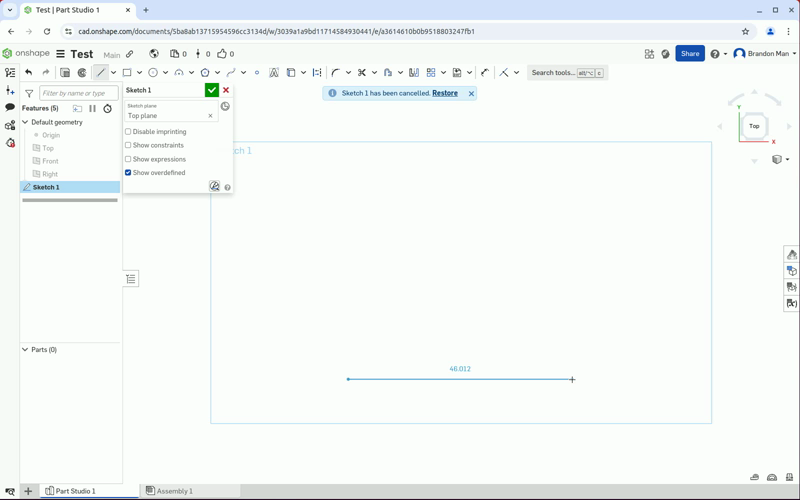
click(572, 379)
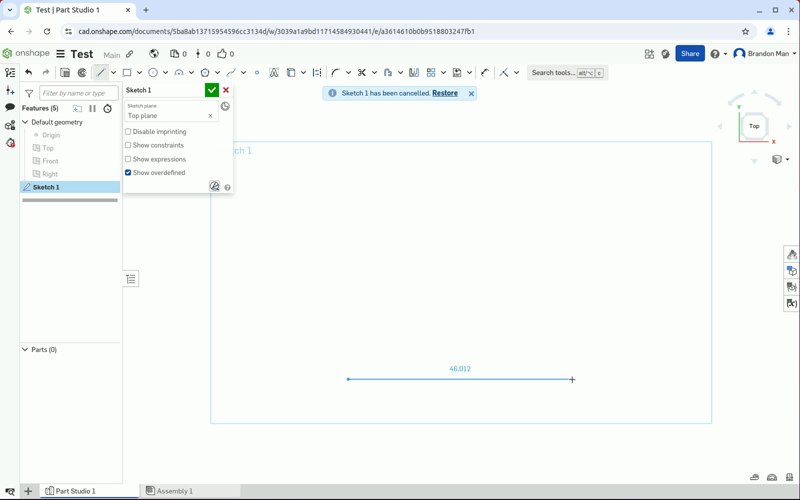
key_up(shift)
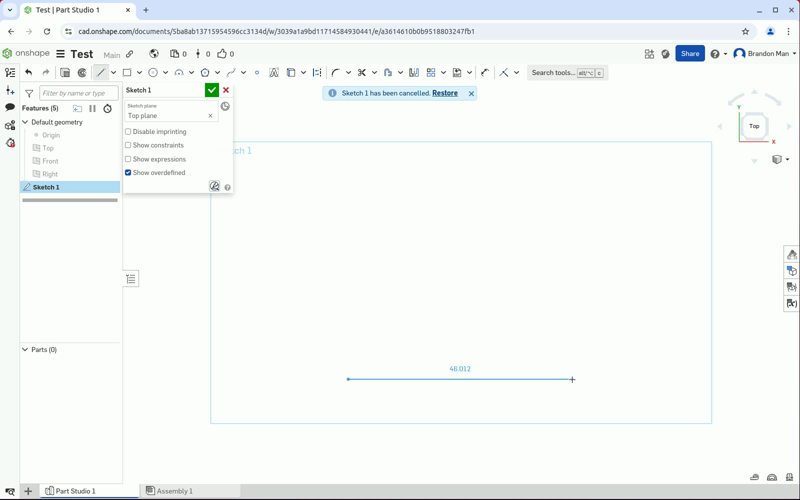
key_down(shift)
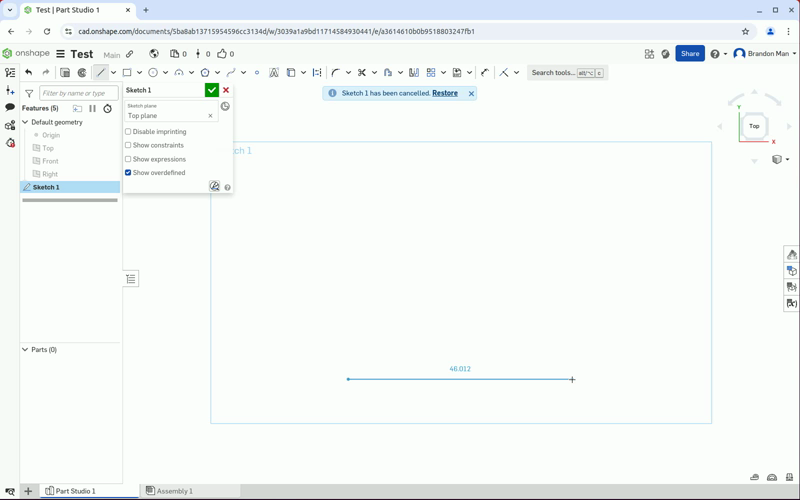
mouse_move(572, 188)
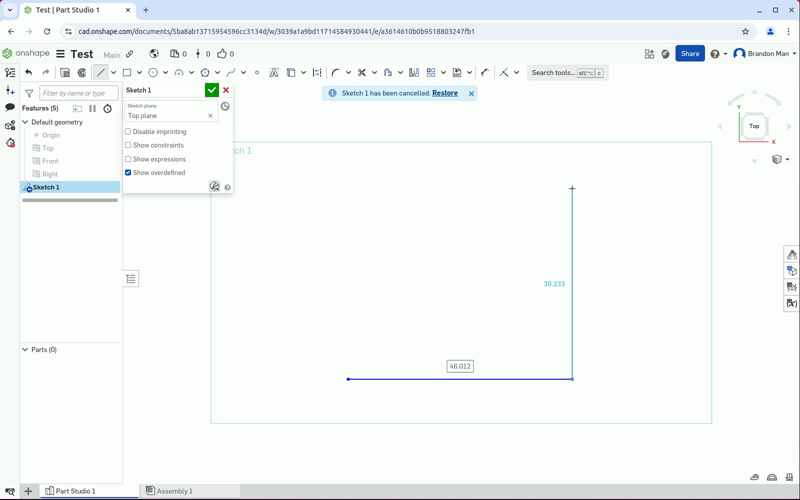
click(572, 188)
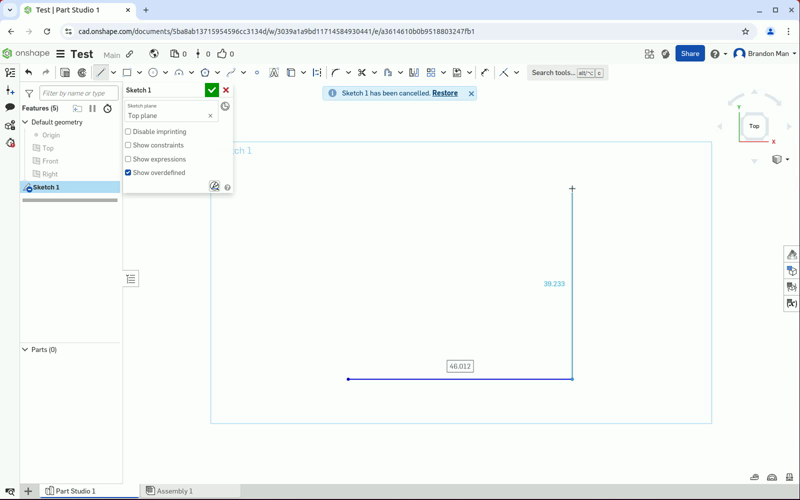
key_up(shift)
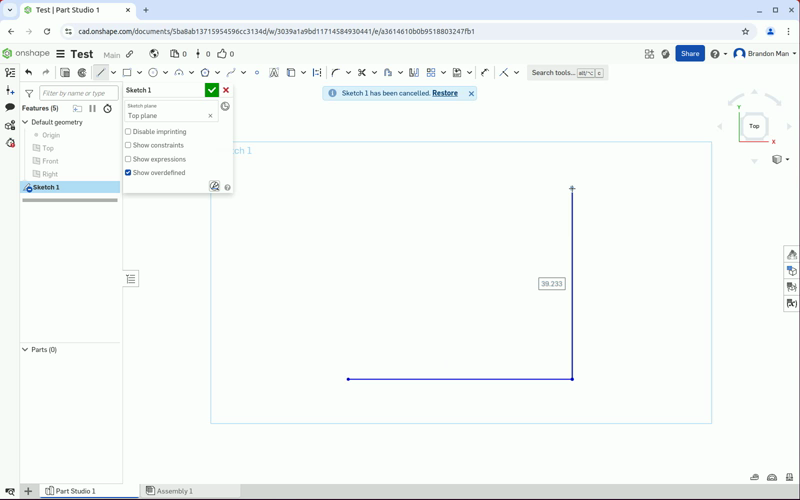
key_down(shift)
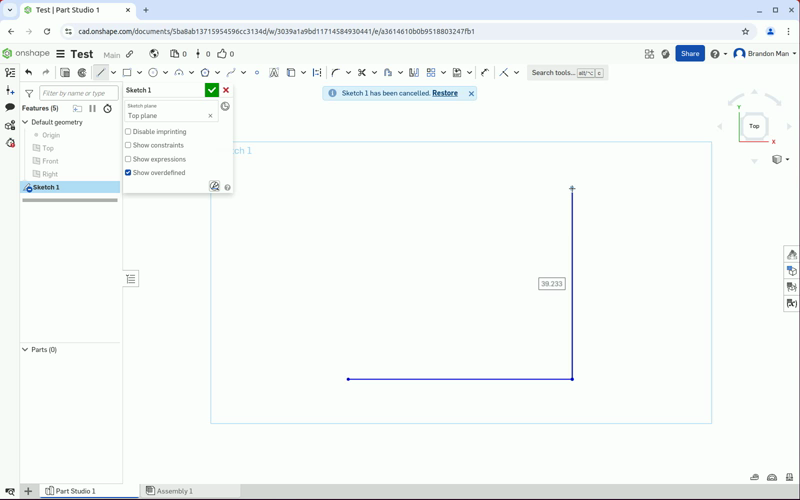
mouse_move(348, 188)
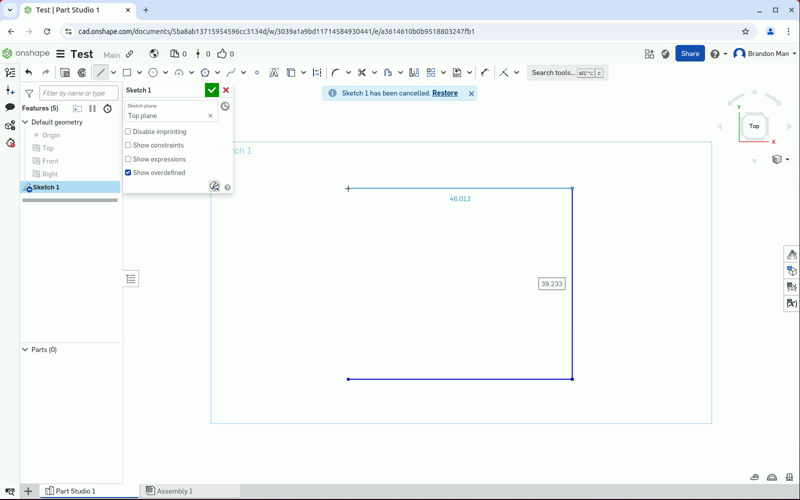
click(348, 188)
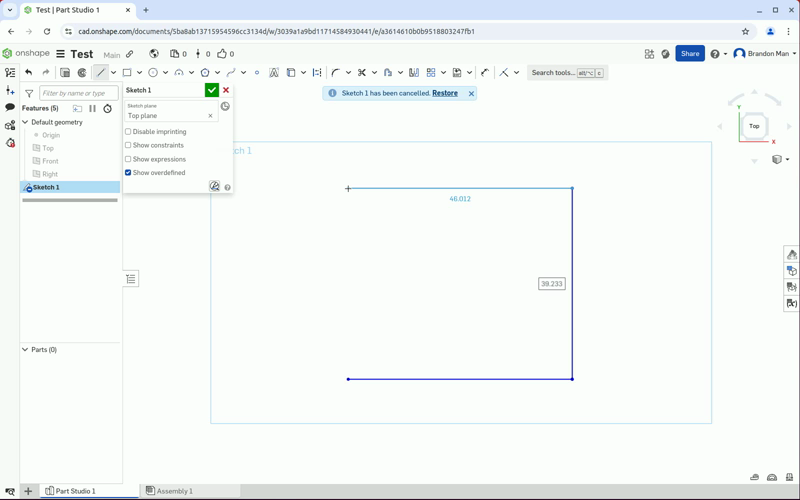
key_up(shift)
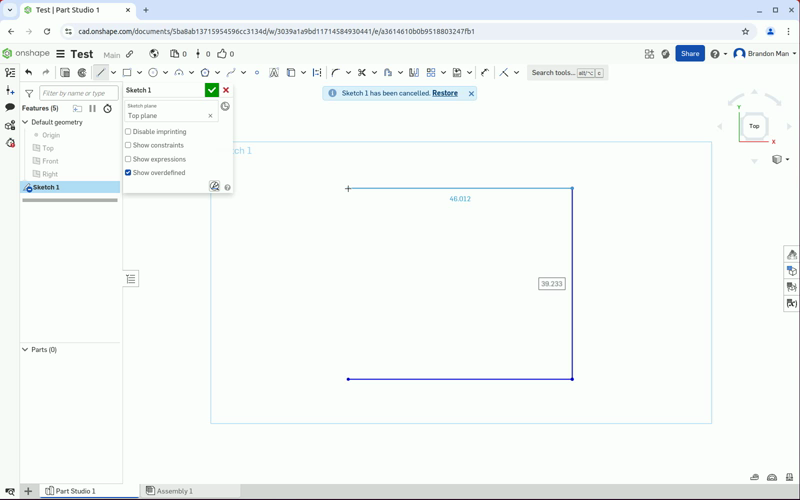
key_down(shift)
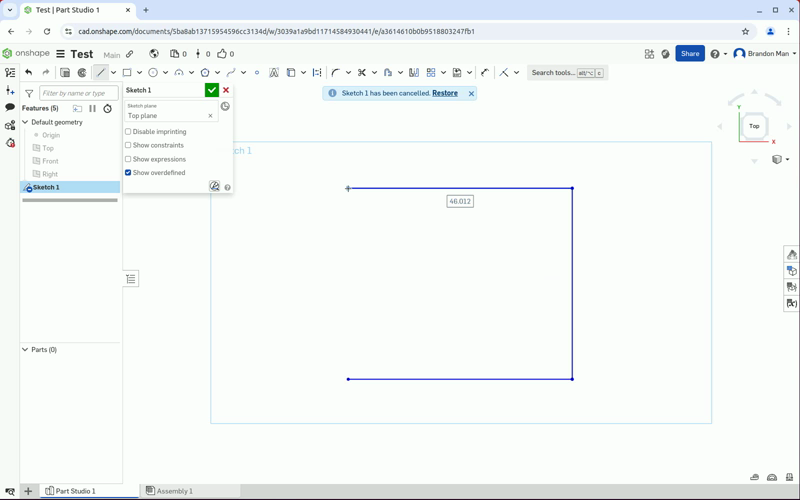
mouse_move(348, 379)
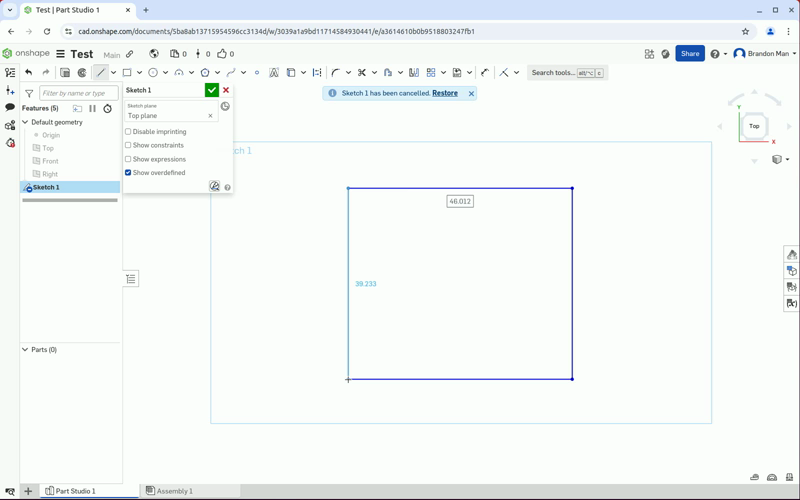
key_up(shift)
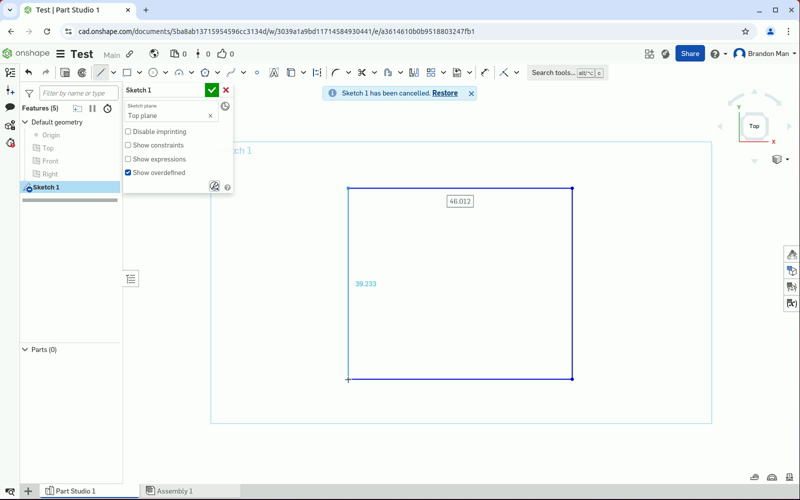
click(348, 379)
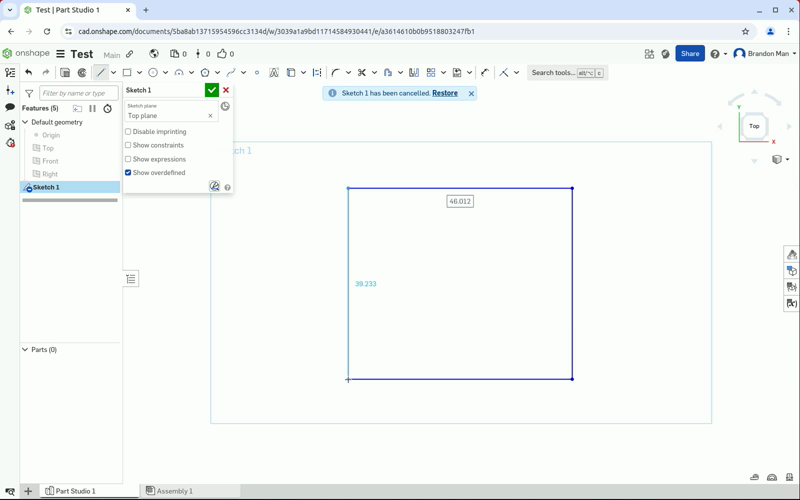
key(esc)
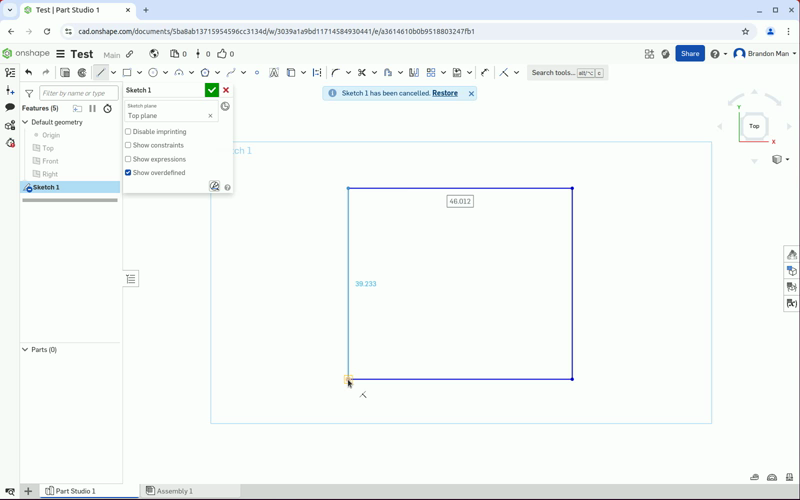
mouse_move(442, 278)
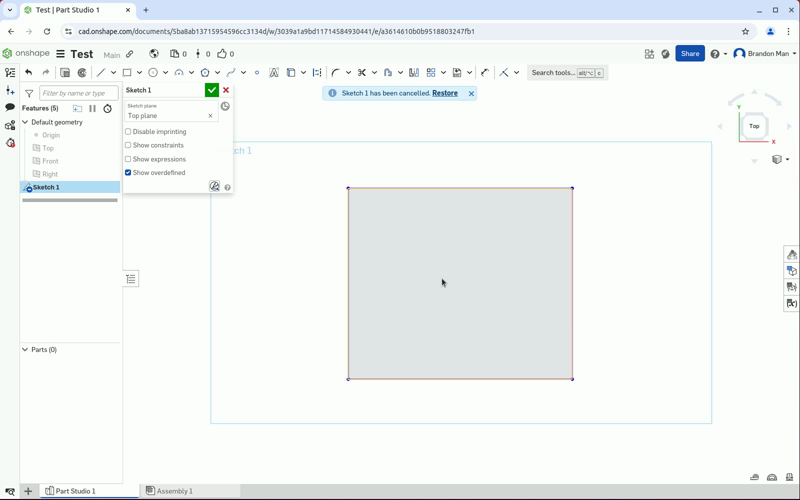
click(442, 278)
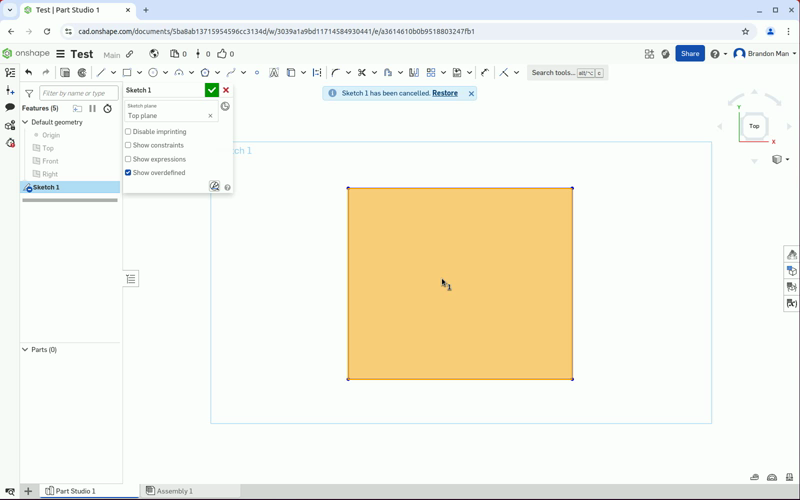
mouse_move(73, 352)
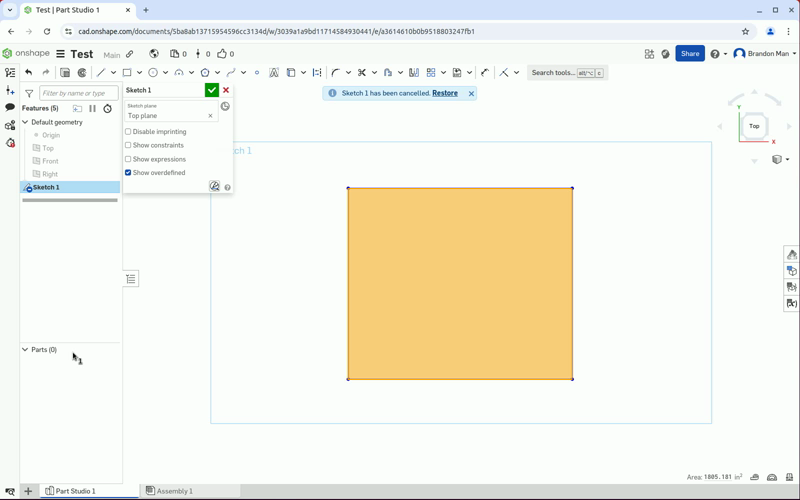
key(shift+y)
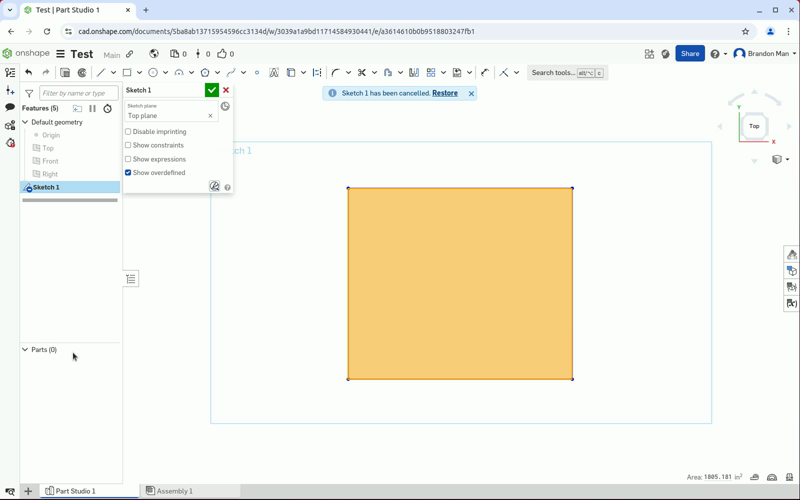
key(shift+e)
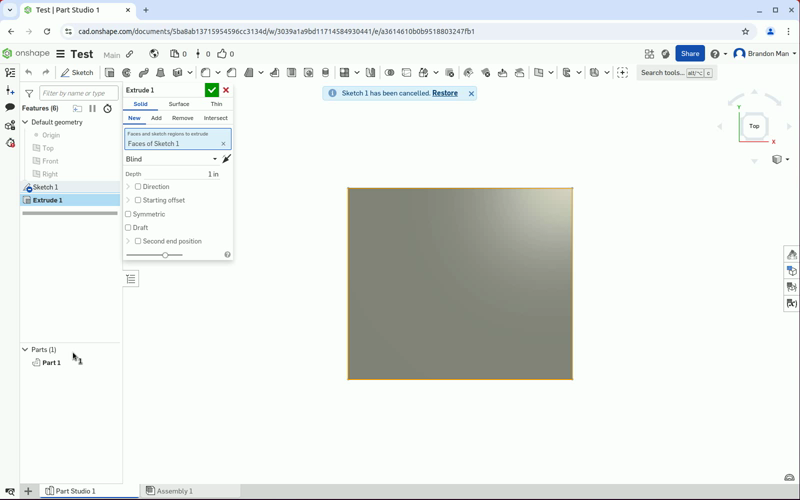
mouse_move(143, 106)
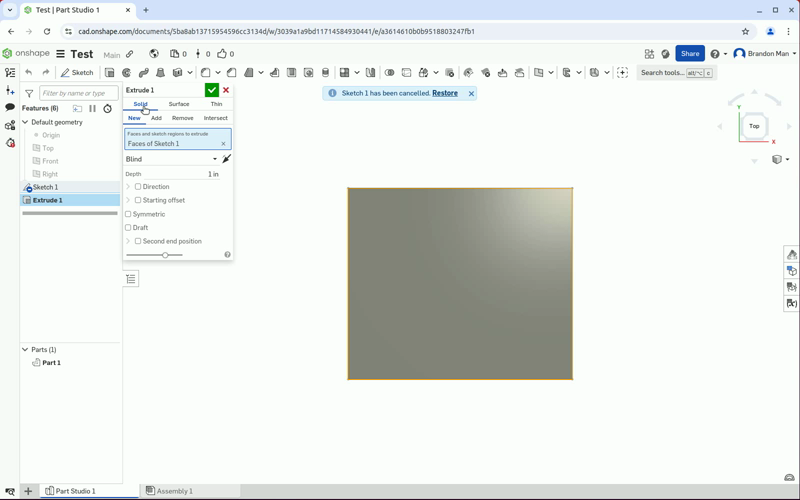
click(143, 106)
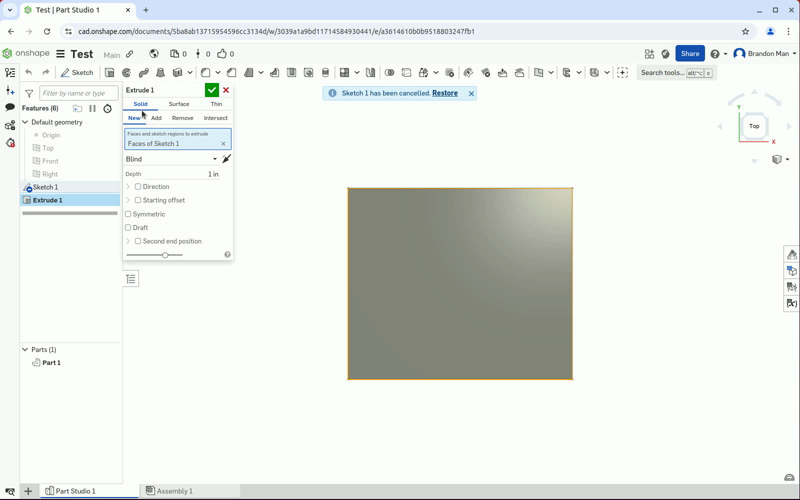
mouse_move(137, 120)
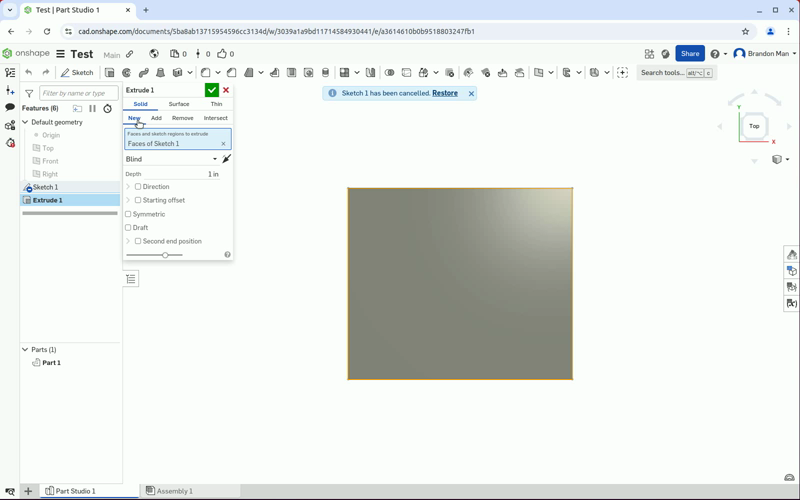
click(137, 120)
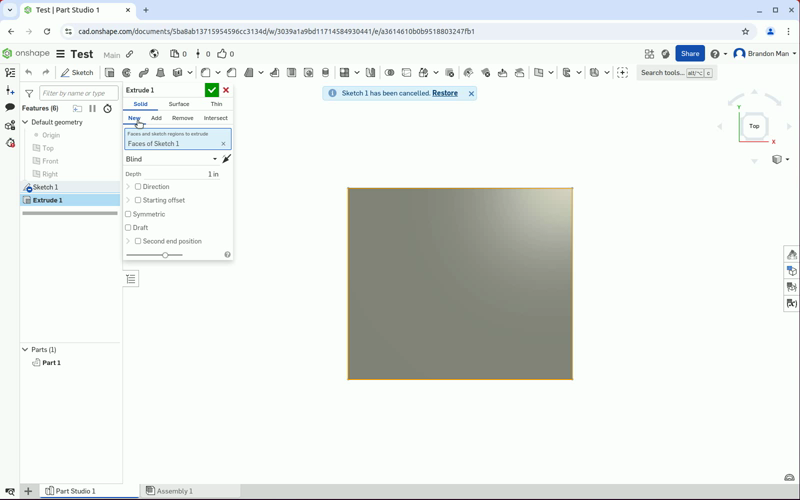
key(tab, 4)
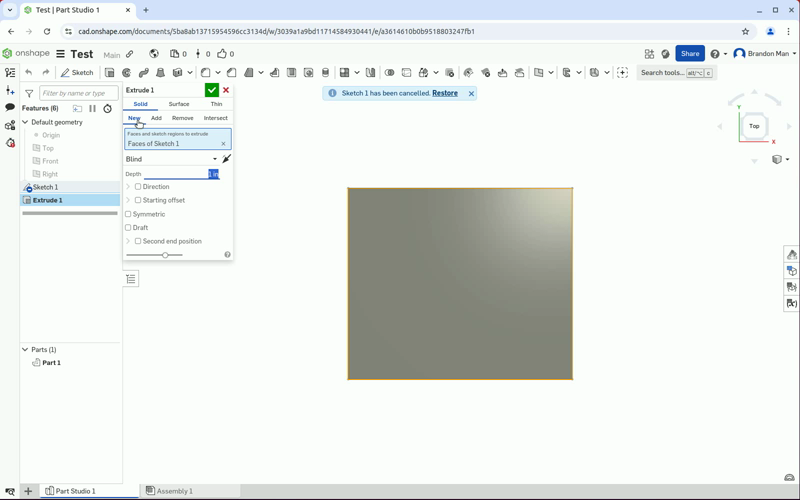
text(-7.703)
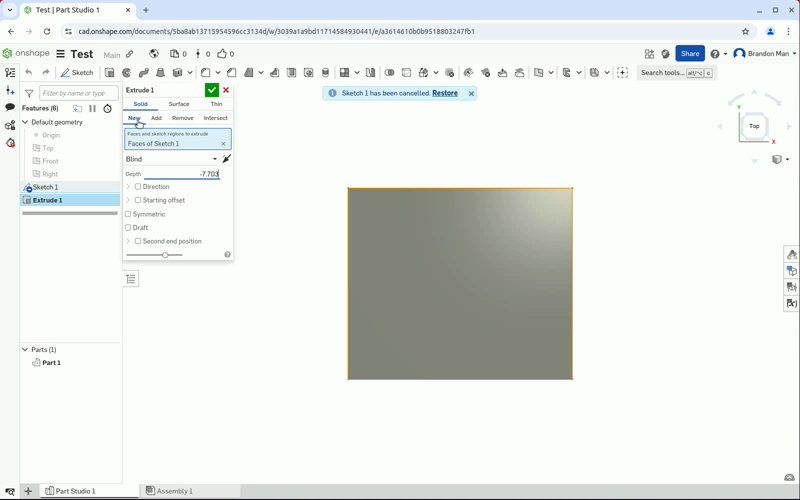
key(enter)
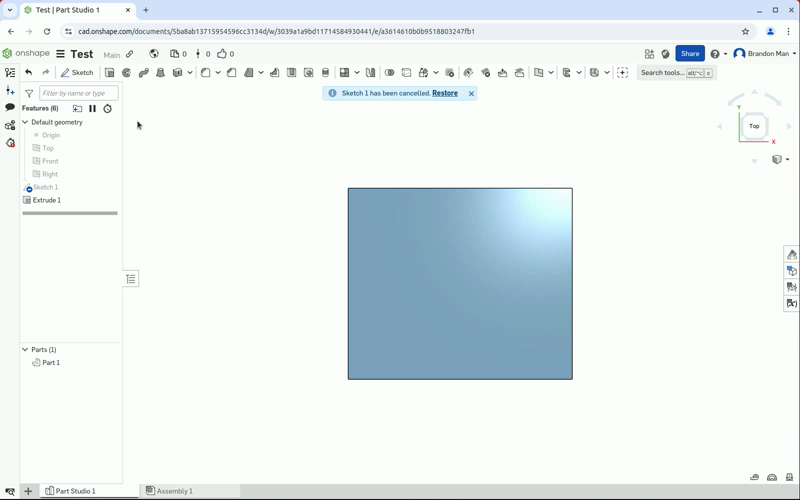
key(shift+h)
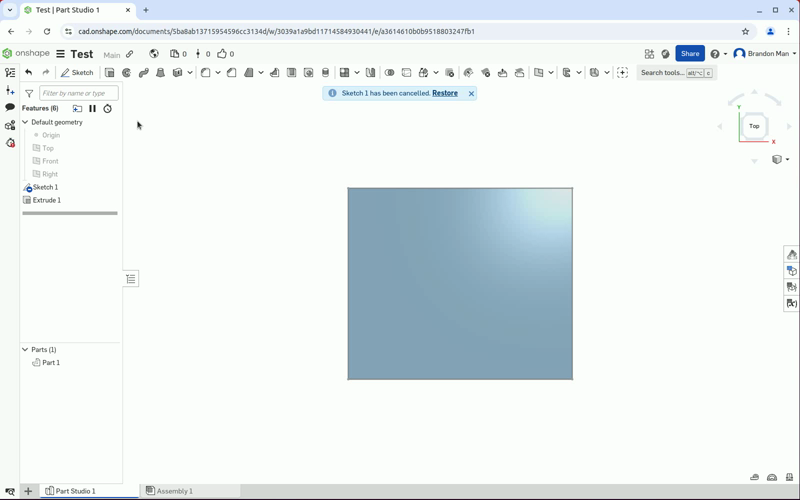
key(shift+h)
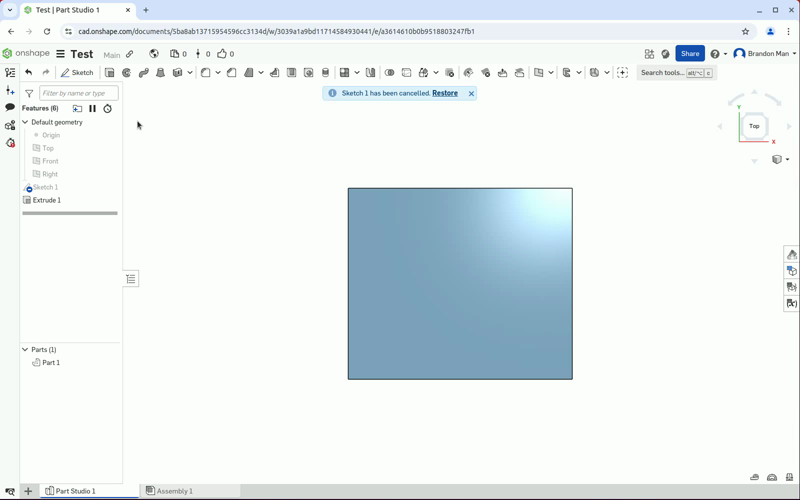
mouse_move(73, 189)
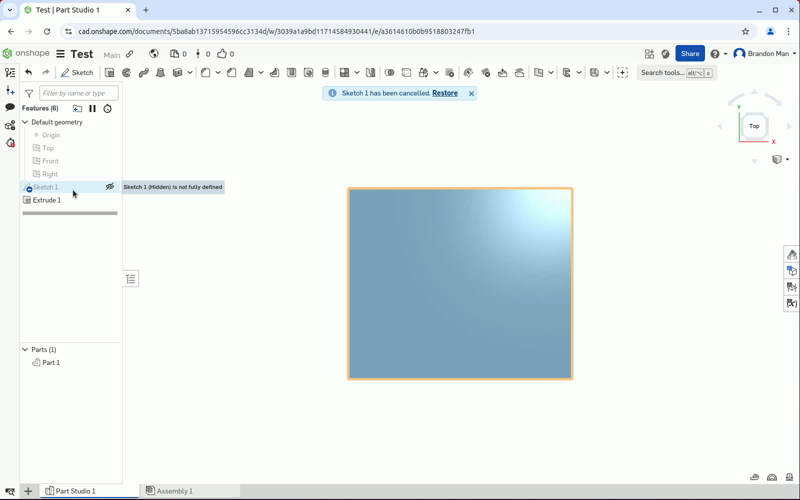
click(73, 189)
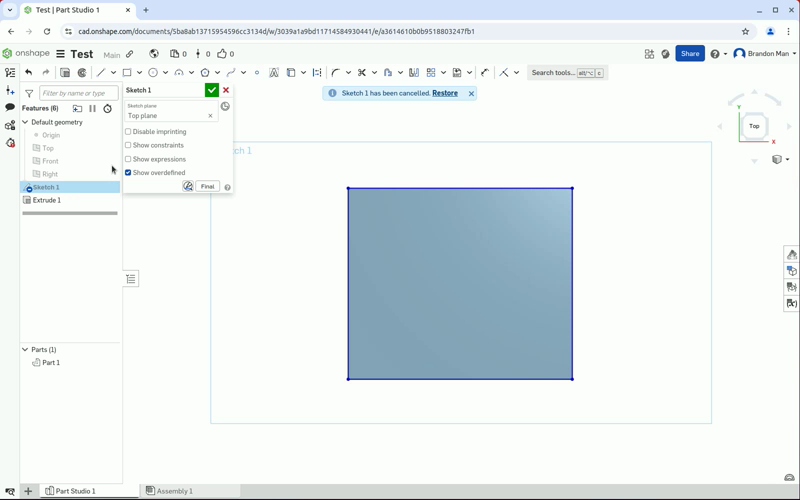
mouse_move(229, 92)
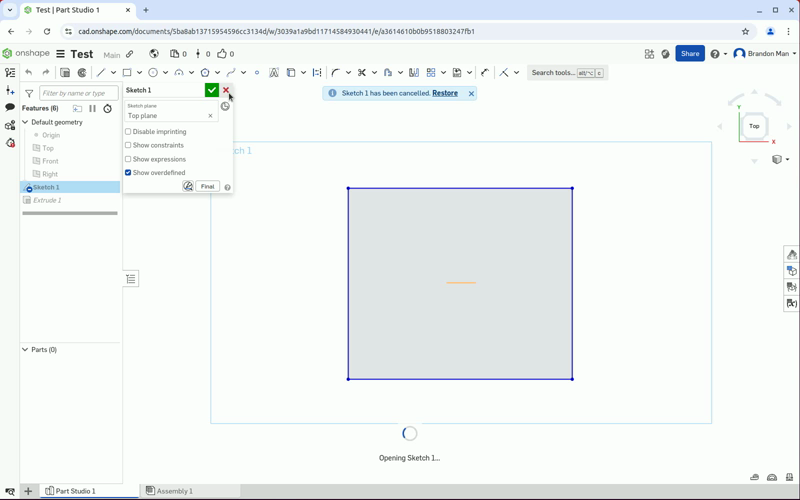
click(229, 92)
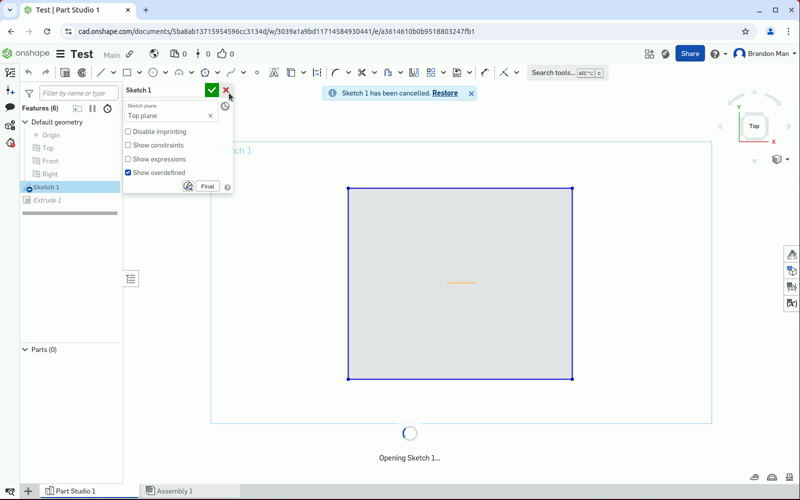
key(shift+s)
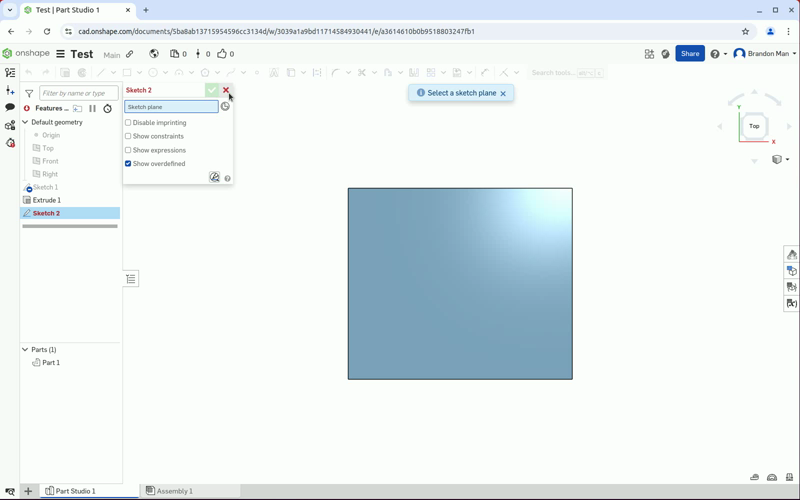
mouse_move(73, 150)
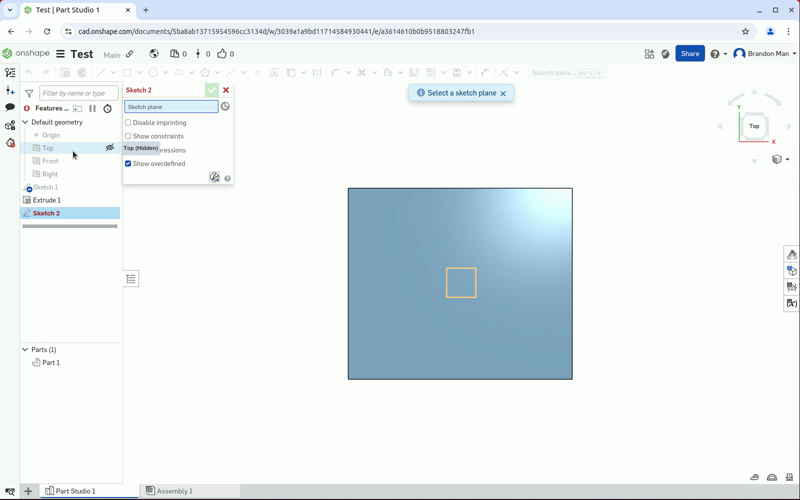
click(73, 150)
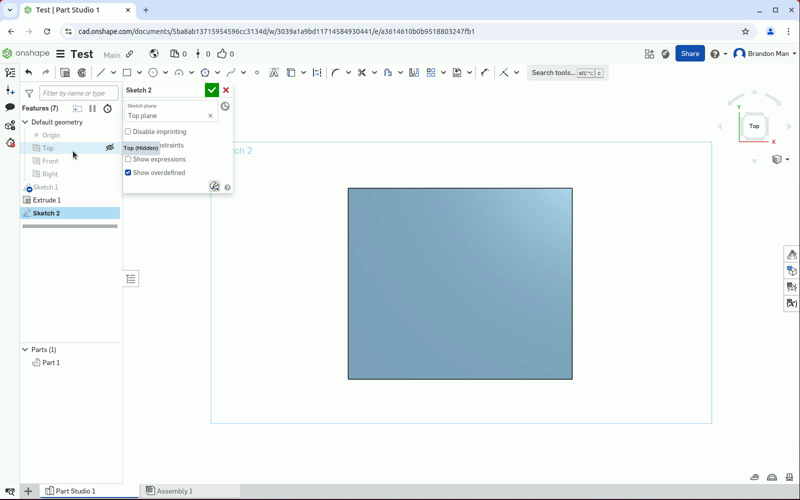
mouse_move(73, 352)
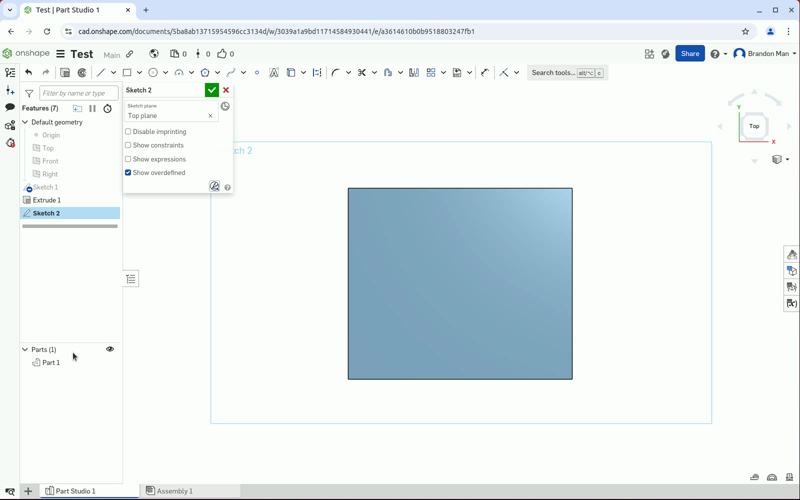
key(y)
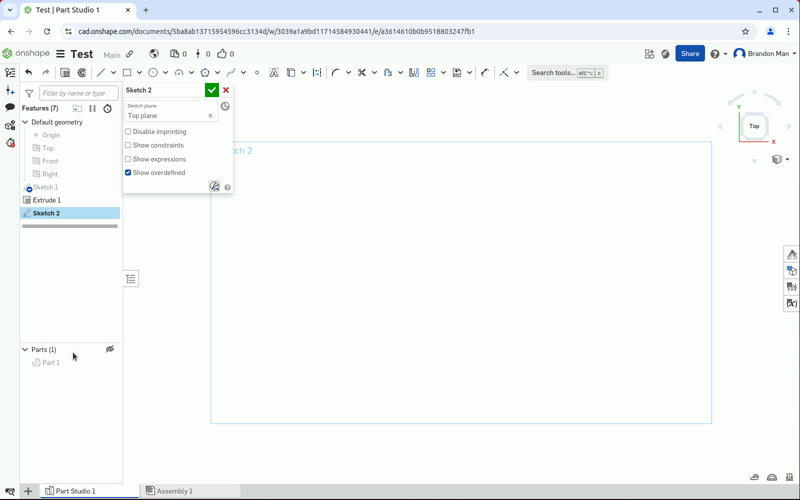
key(c)
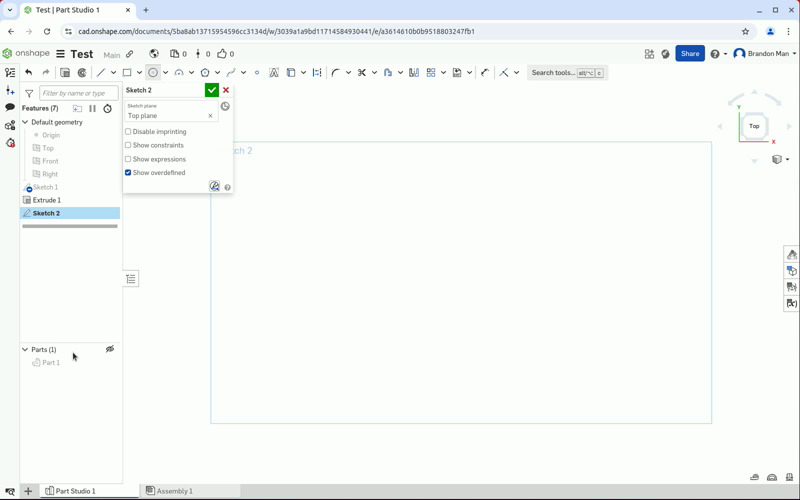
key_down(shift)
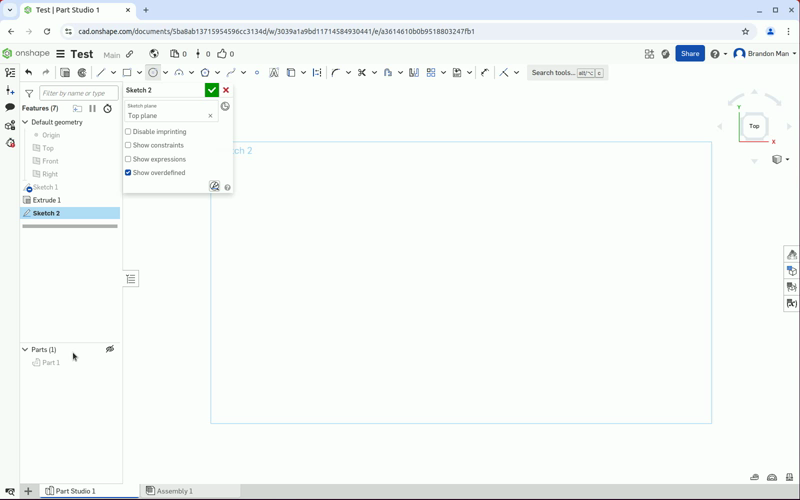
mouse_move(460, 282)
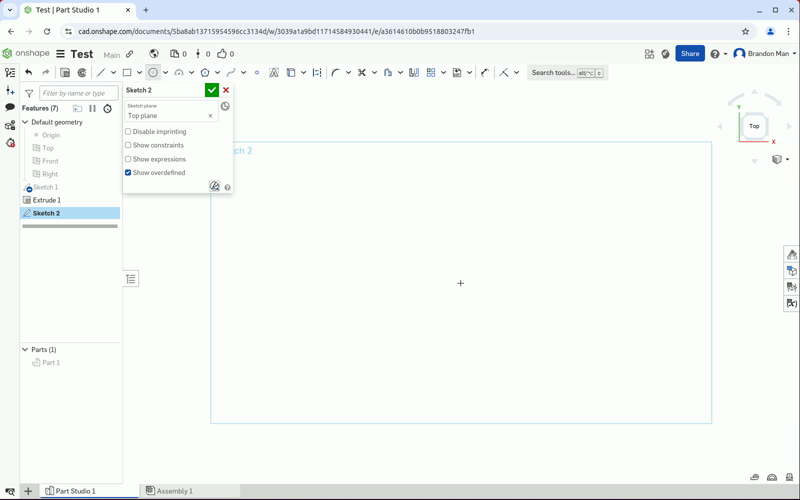
click(460, 282)
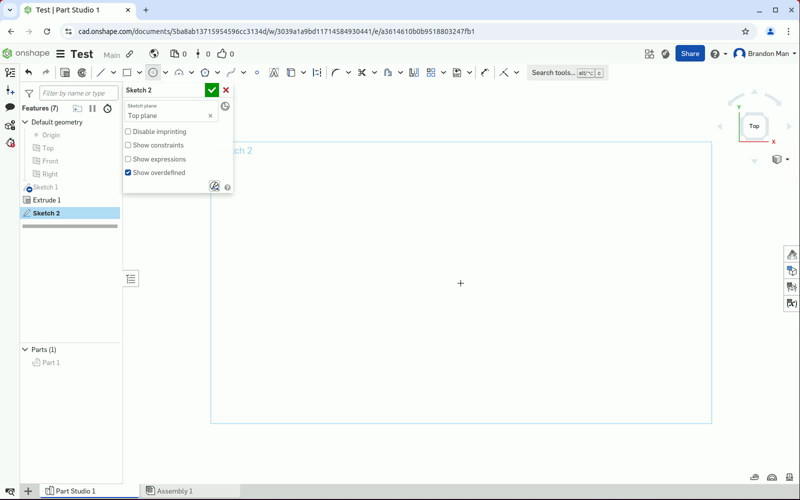
key_up(shift)
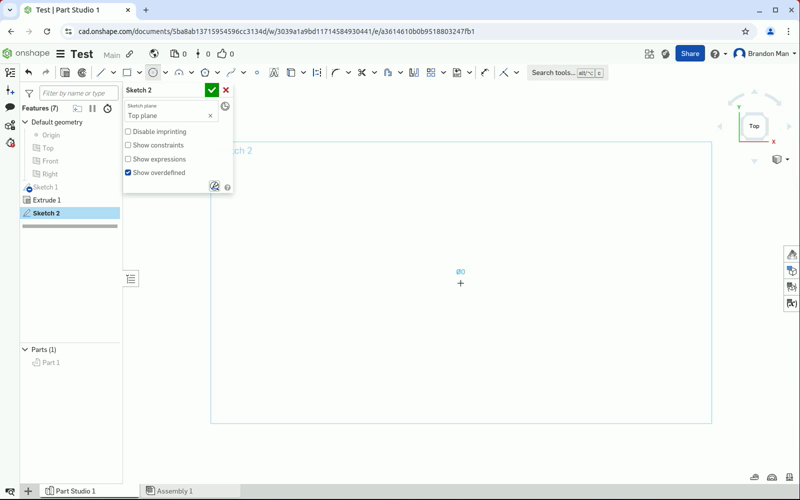
mouse_move(499, 282)
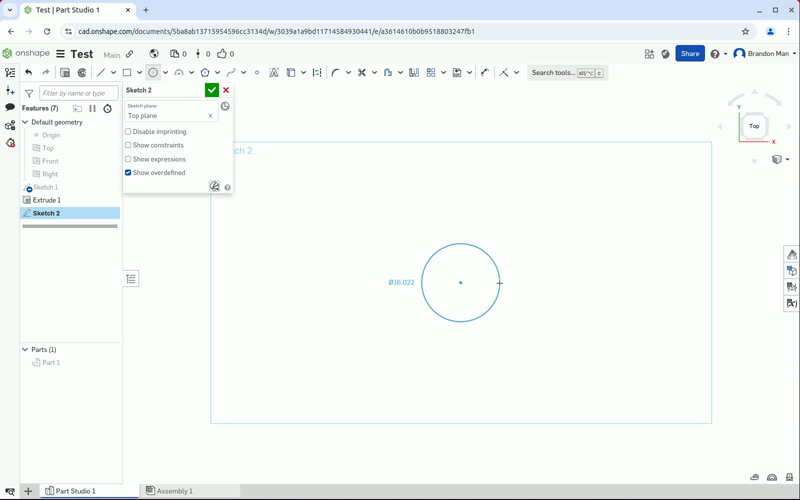
click(499, 282)
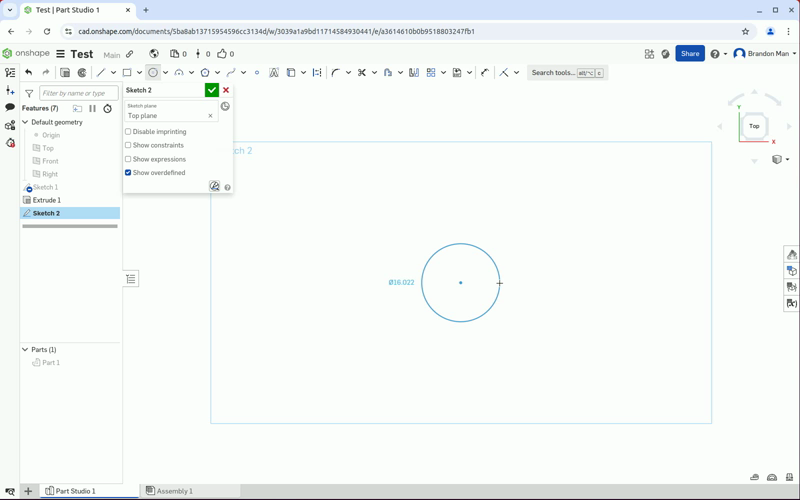
key(esc)
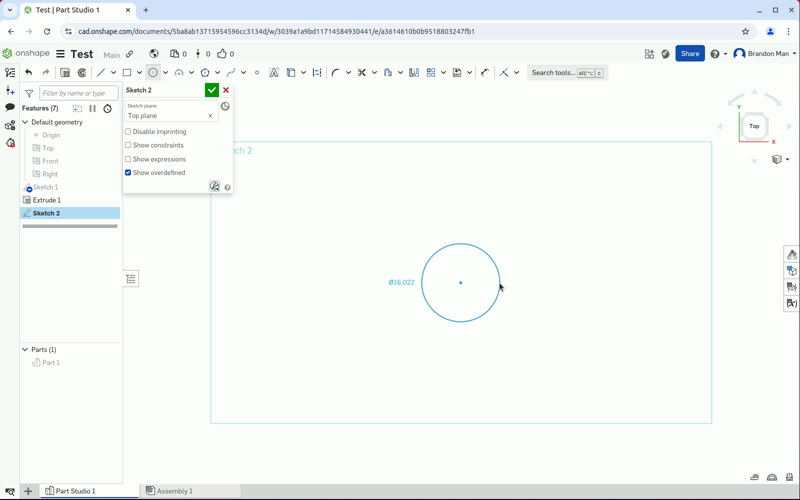
mouse_move(465, 315)
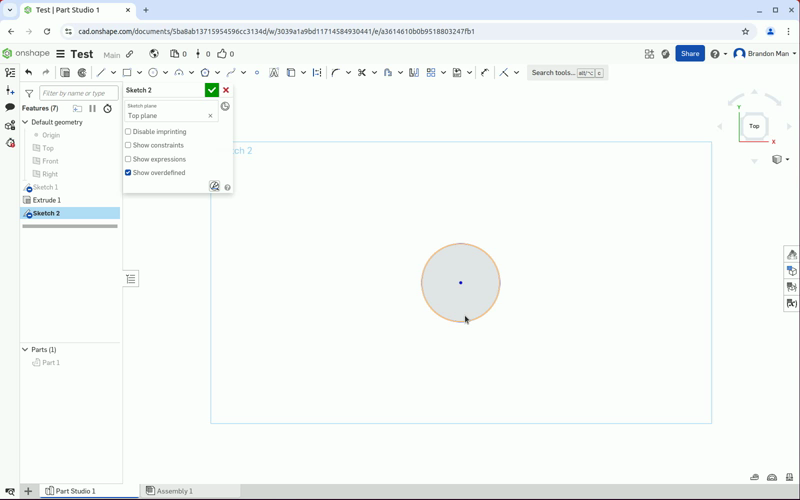
click(465, 315)
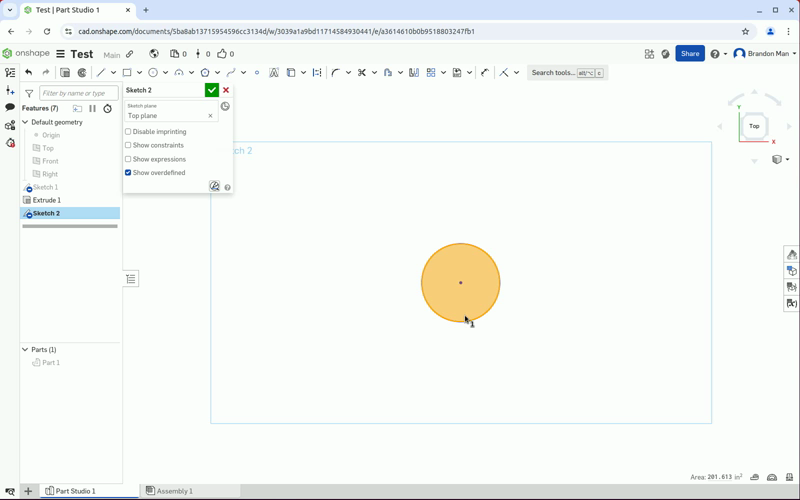
mouse_move(73, 352)
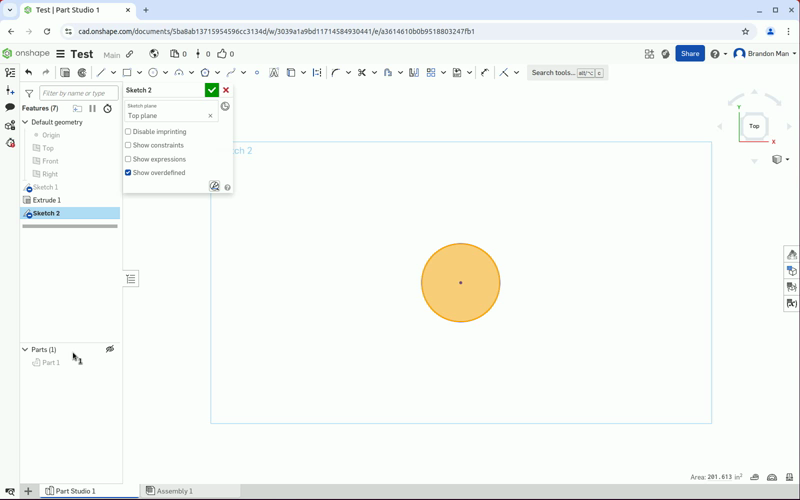
key(shift+y)
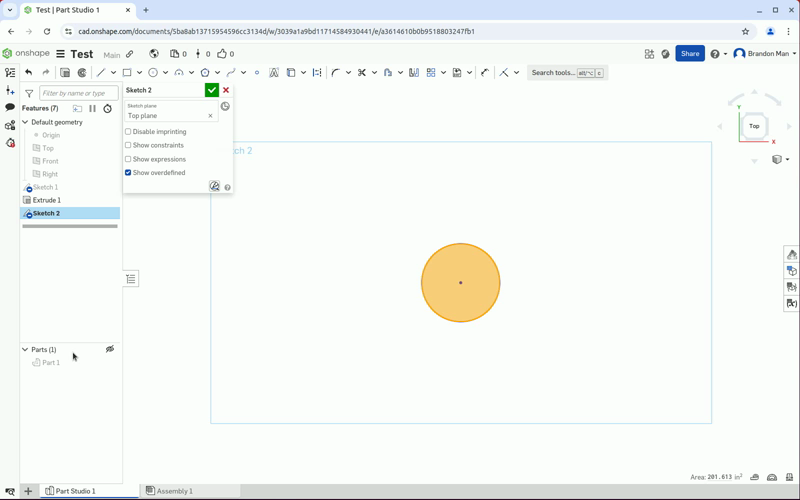
key(shift+e)
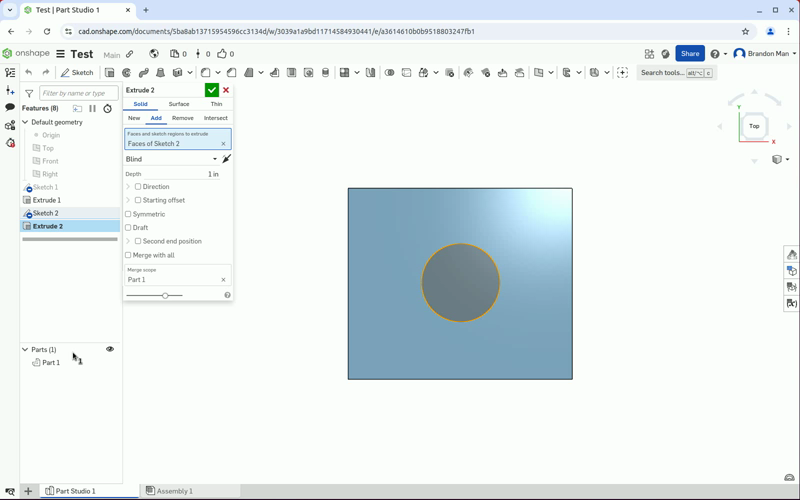
mouse_move(143, 106)
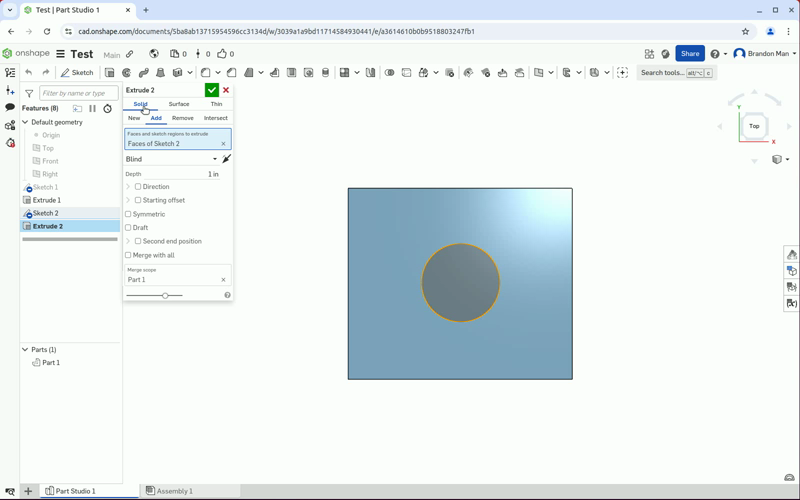
click(143, 106)
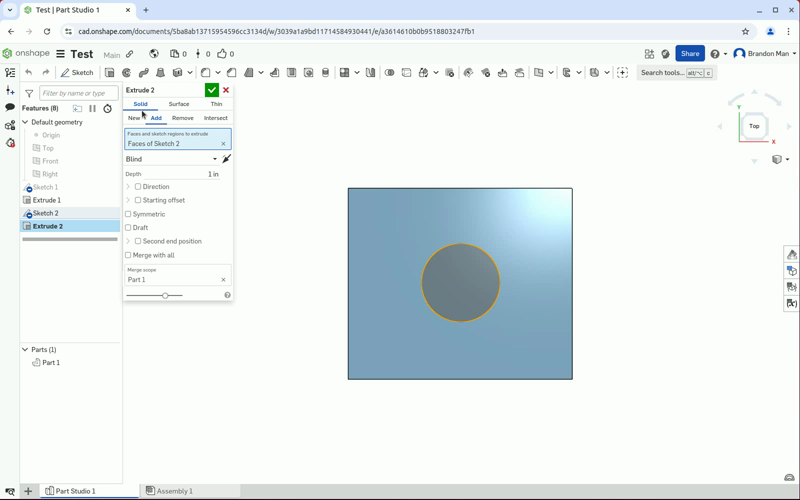
mouse_move(137, 120)
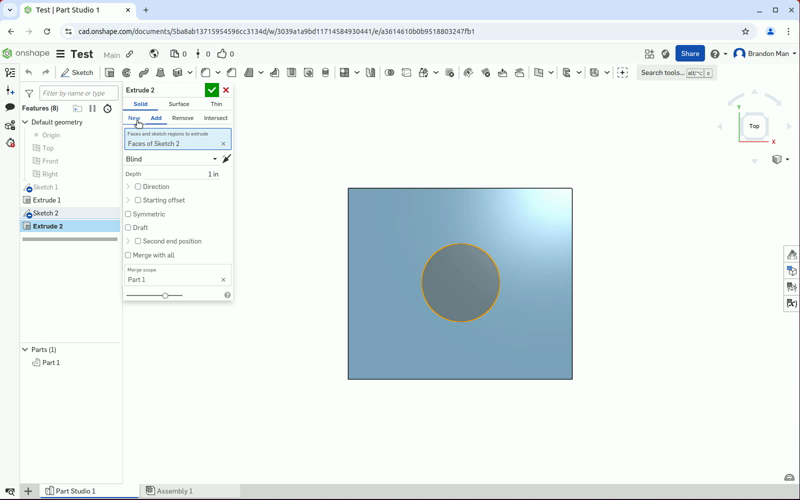
click(137, 120)
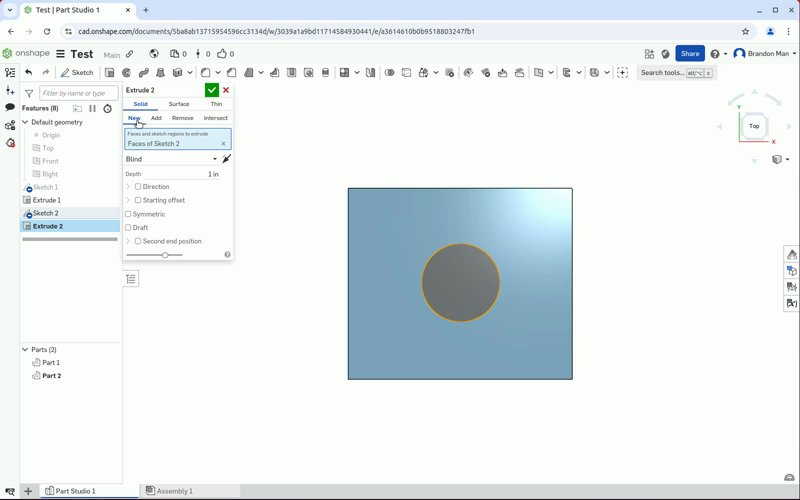
key(tab, 4)
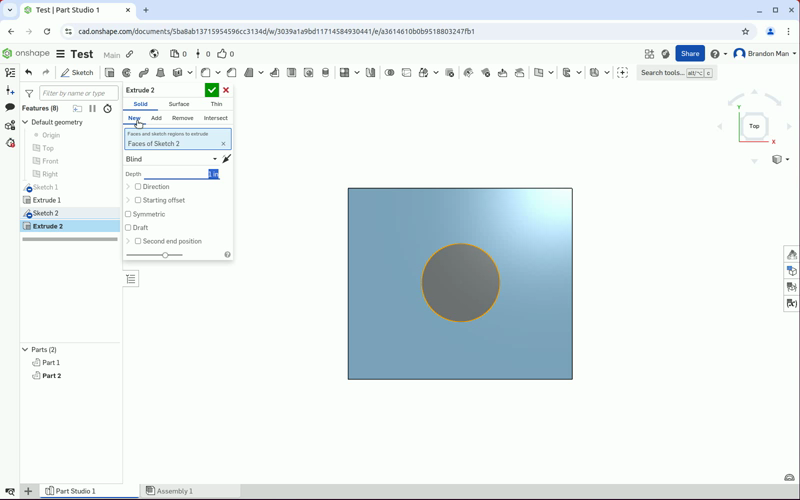
text(23.108)
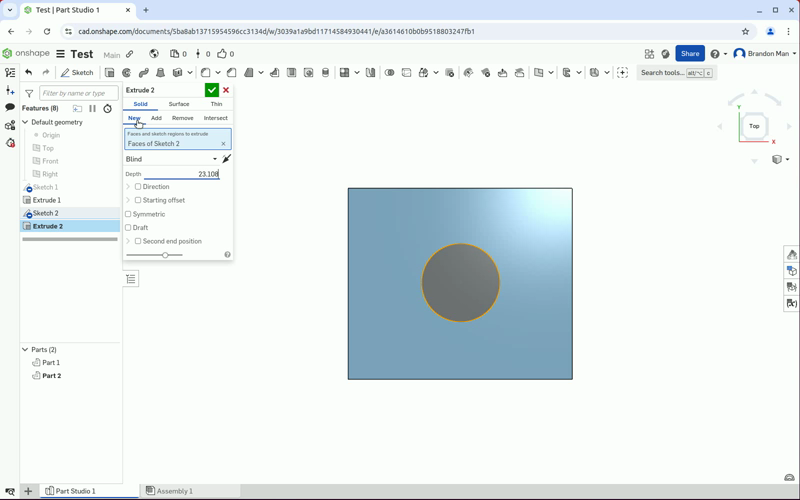
key(enter)
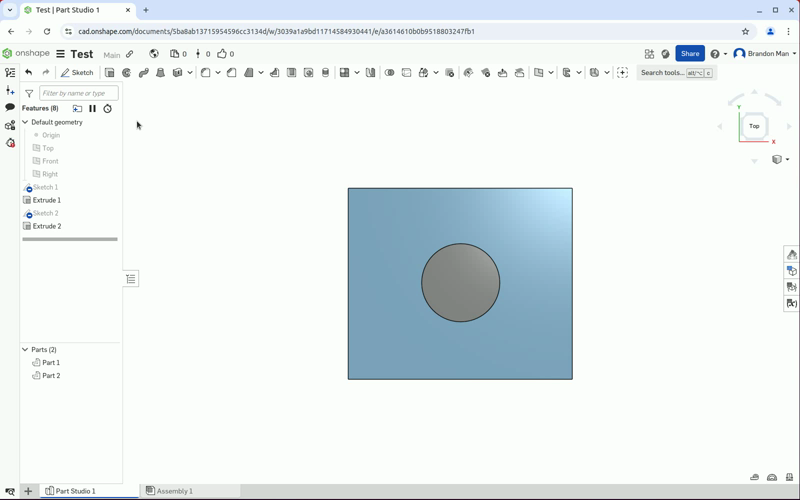
key(shift+h)
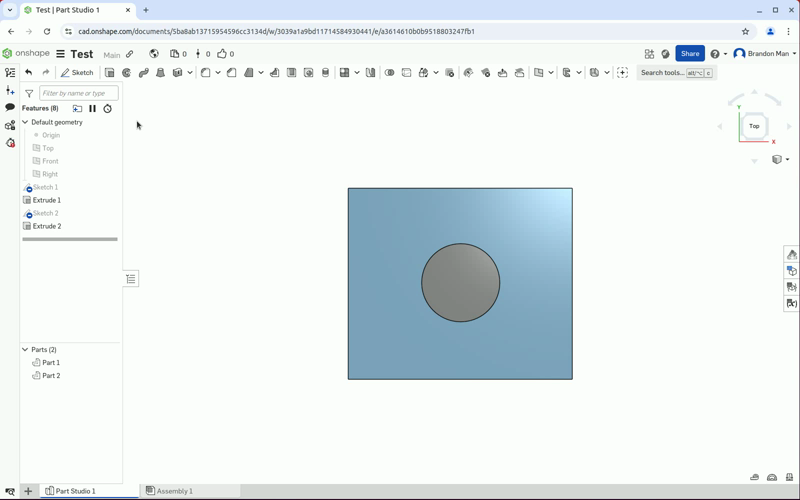
key(shift+h)
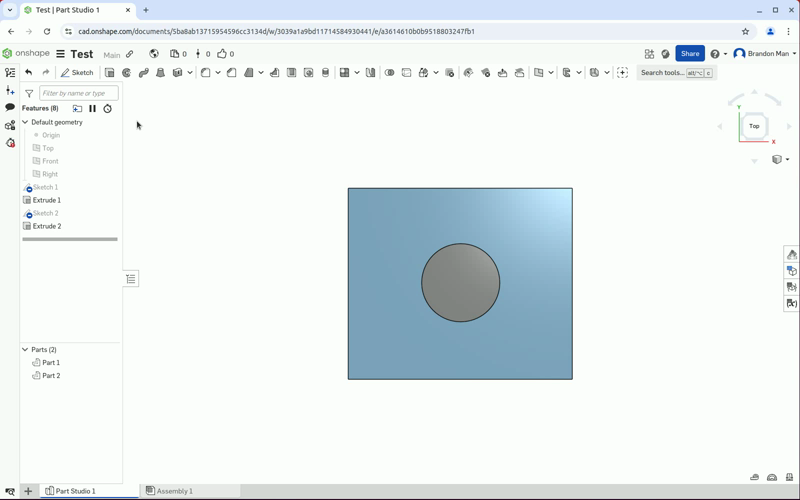
mouse_move(73, 189)
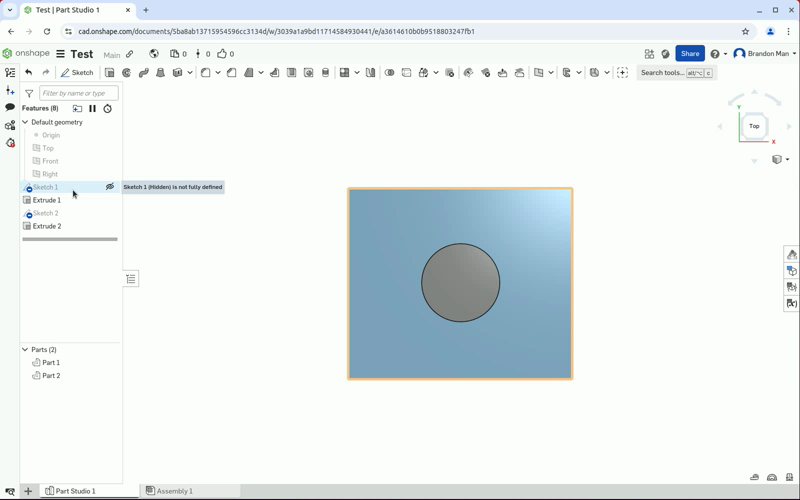
click(73, 189)
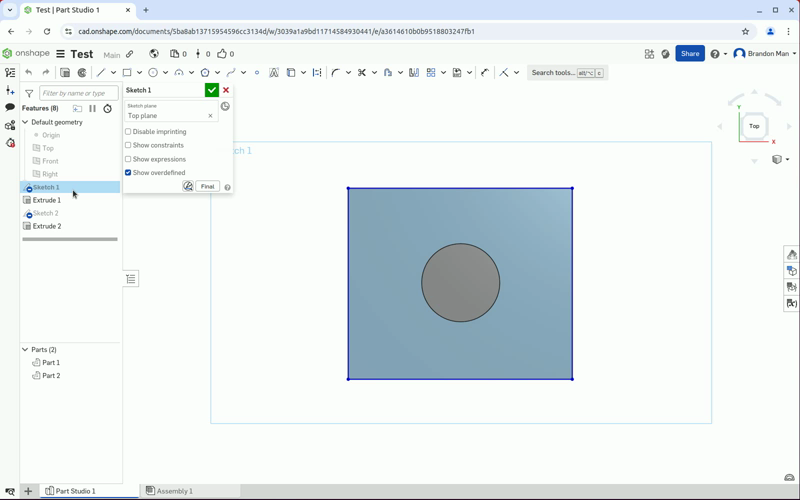
mouse_move(229, 92)
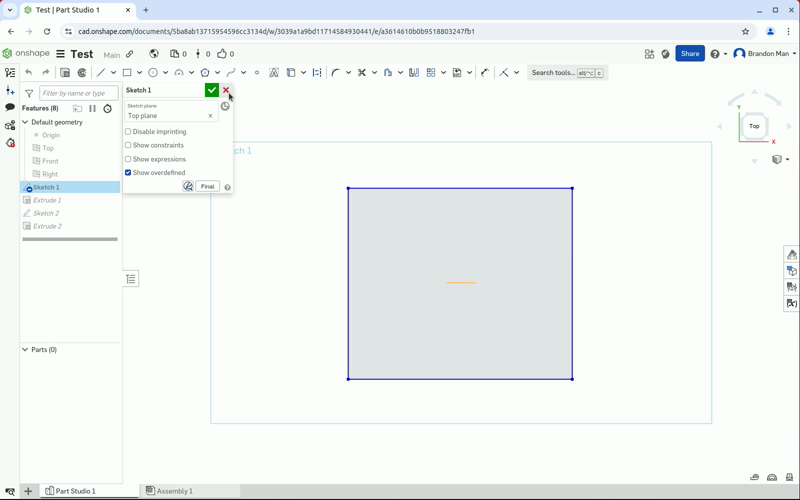
click(229, 92)
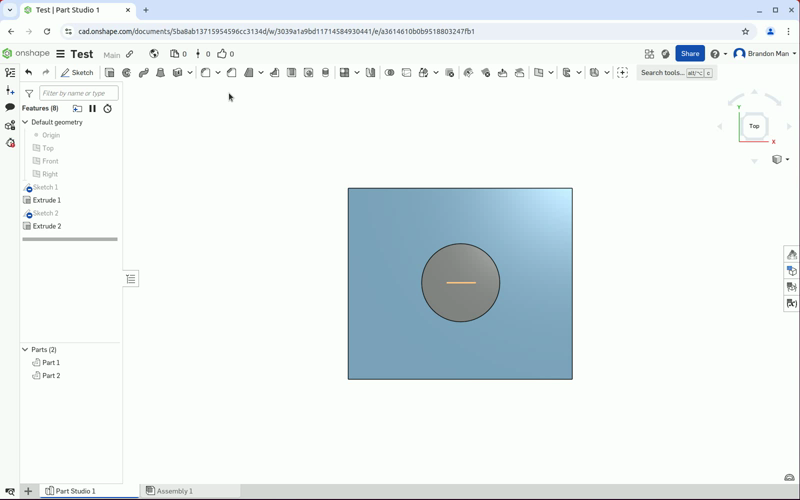
mouse_move(73, 352)
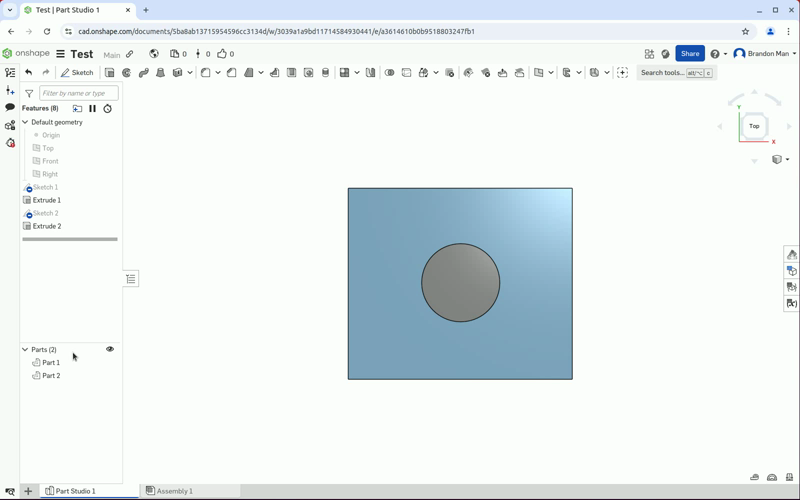
key(y)
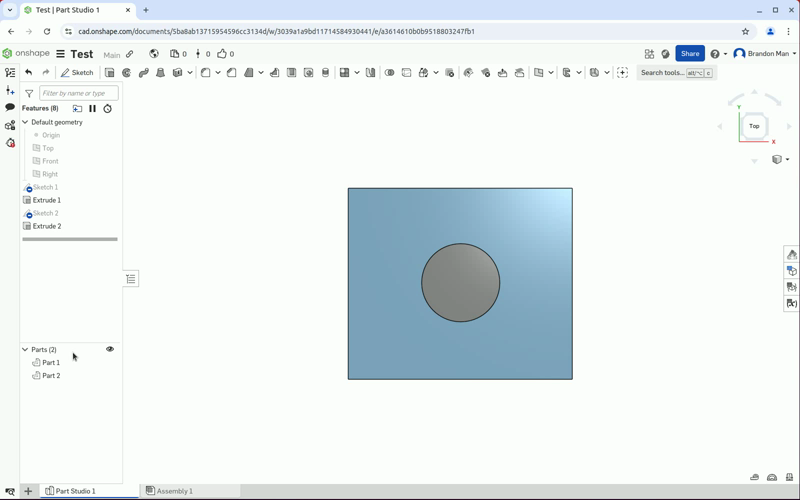
key(shift+p)
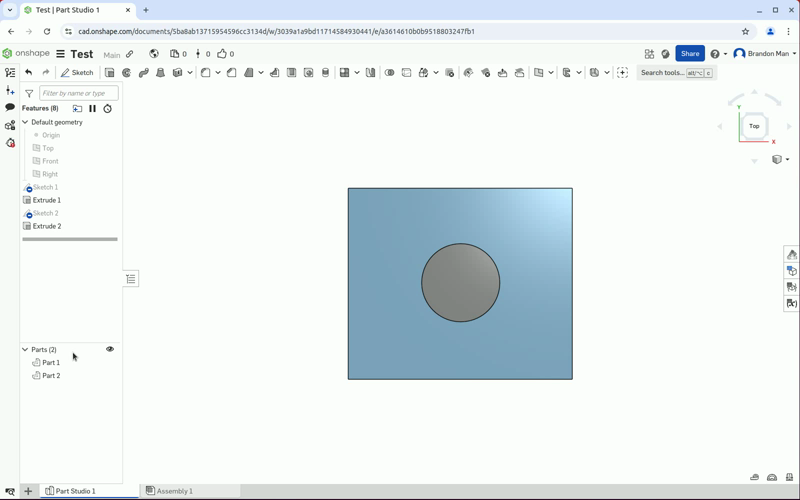
key(space)
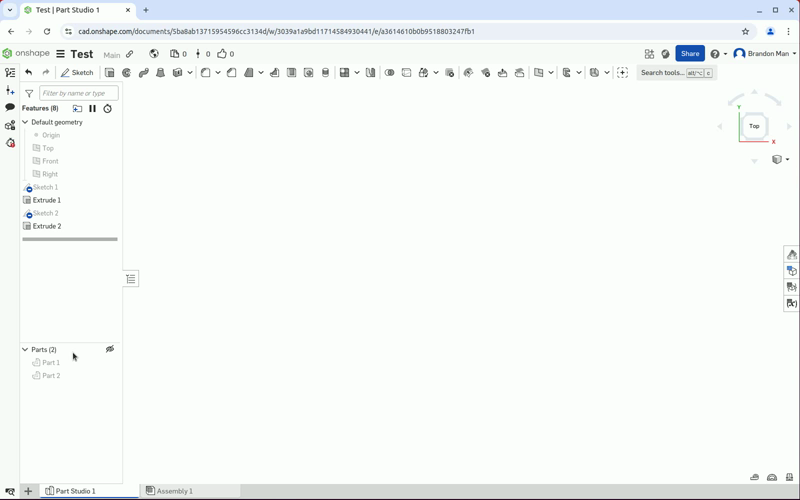
key_down(shift)
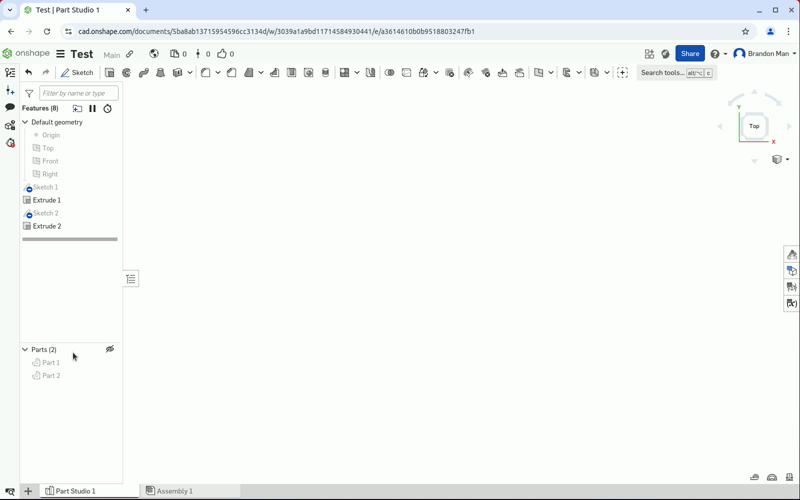
key(up)
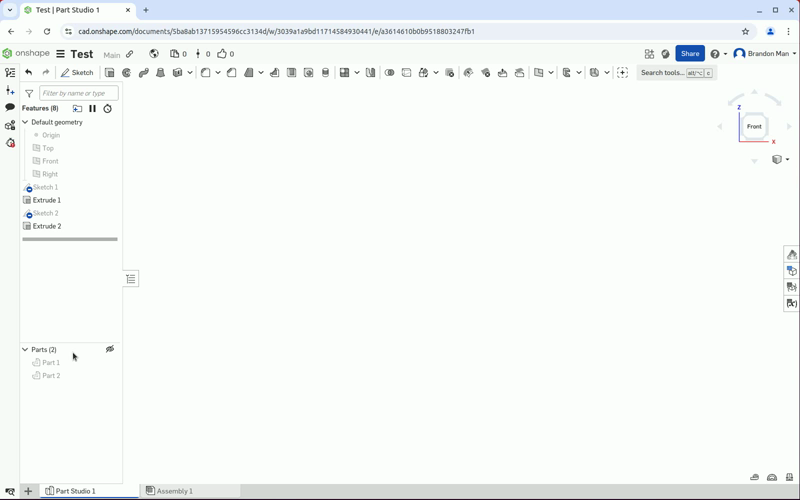
key_up(shift)
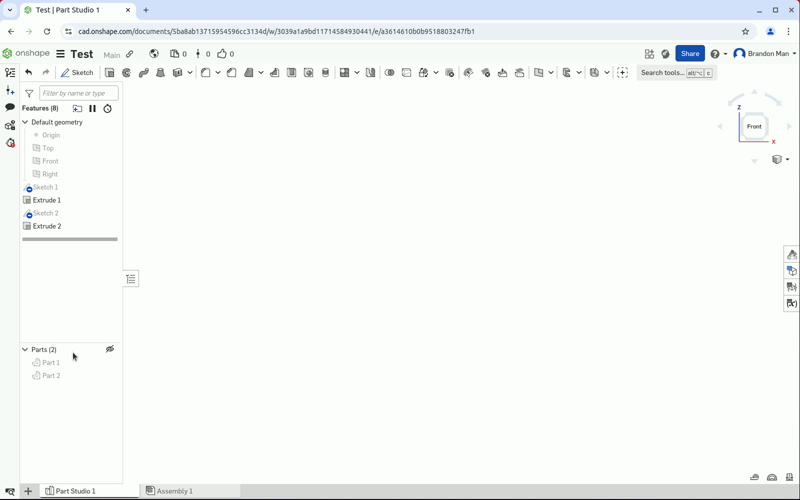
mouse_move(73, 352)
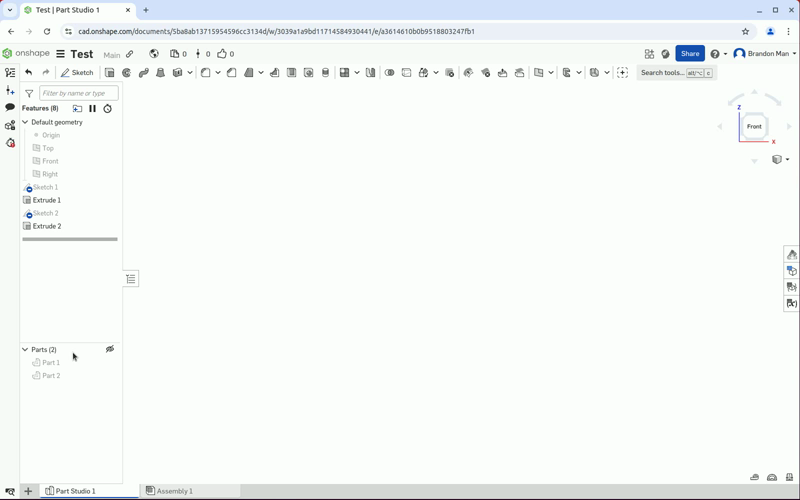
key(shift+y)
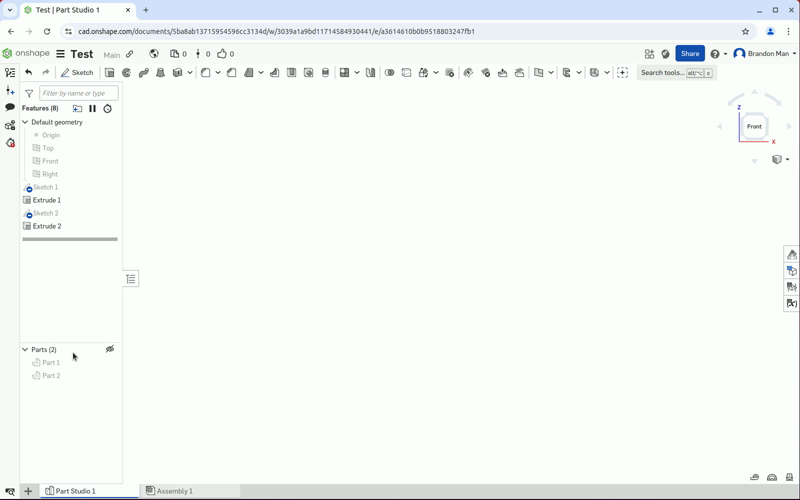
key(shift+s)
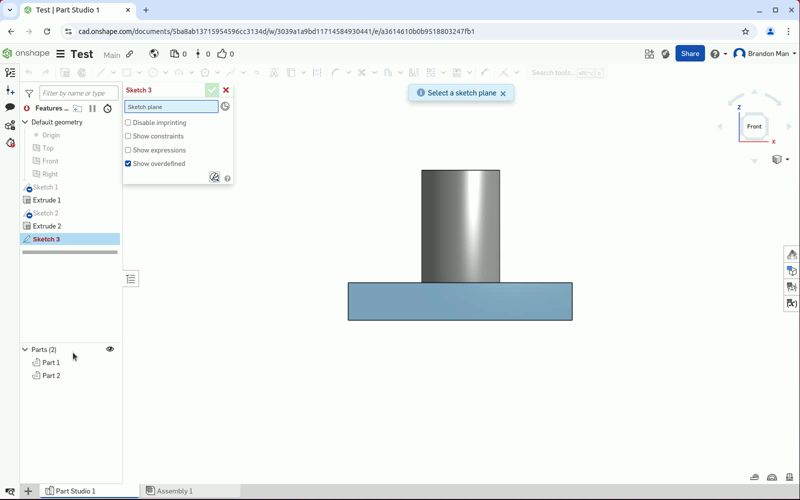
mouse_move(73, 163)
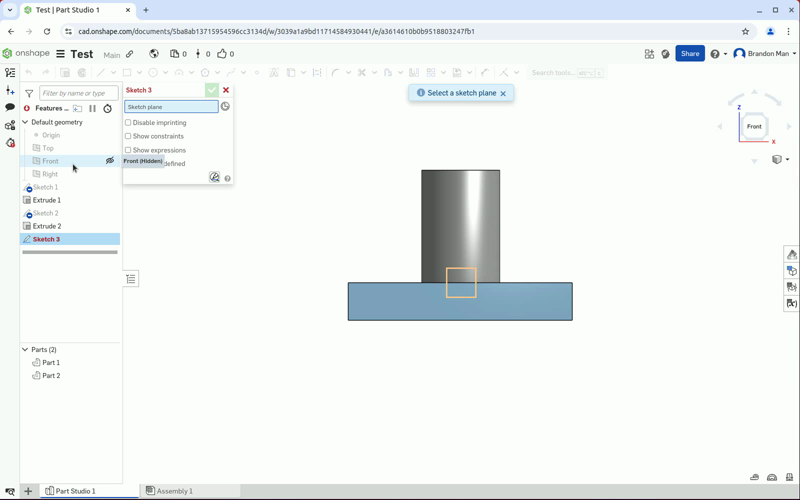
click(73, 163)
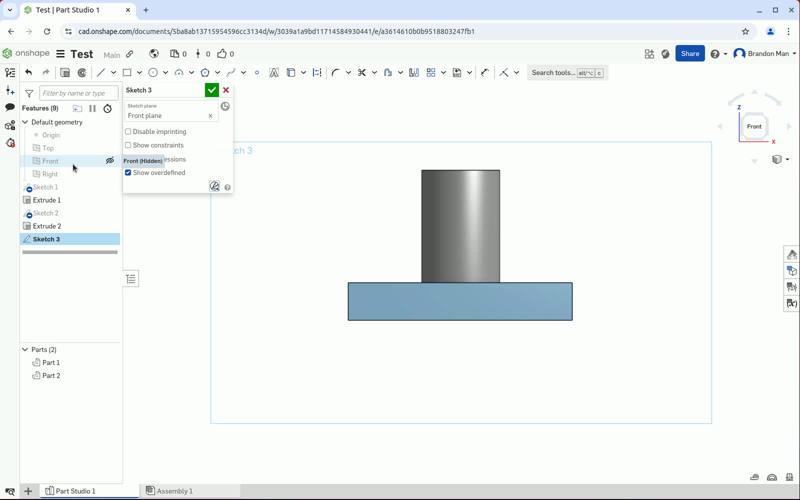
mouse_move(73, 352)
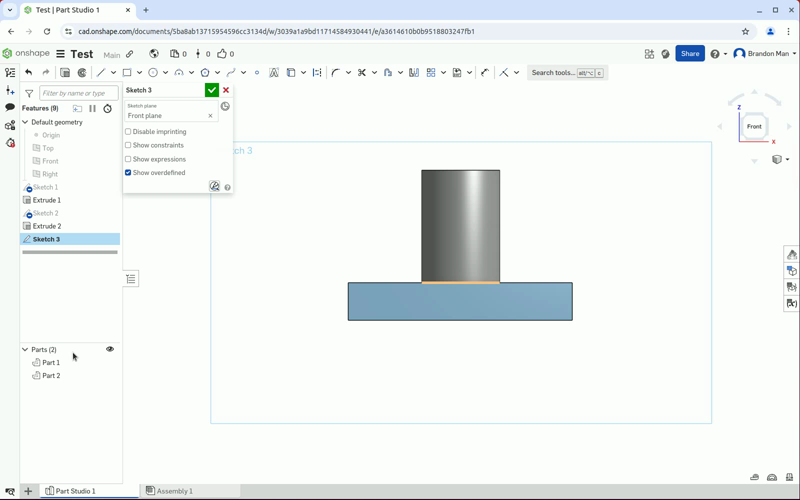
key(y)
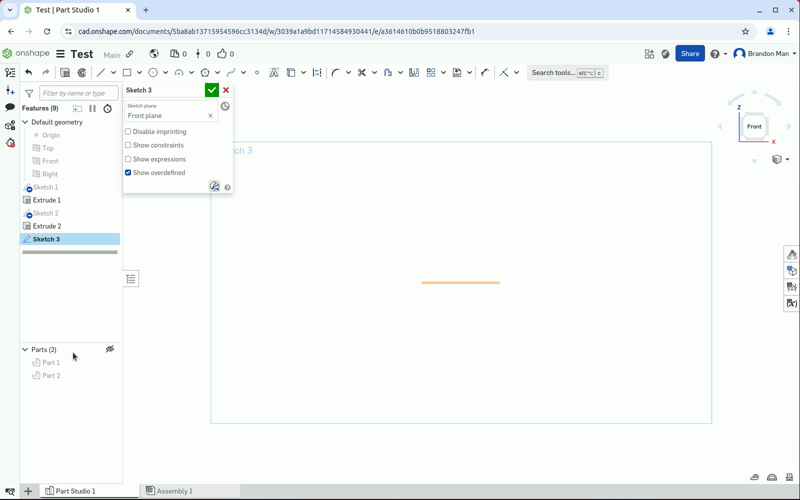
key(l)
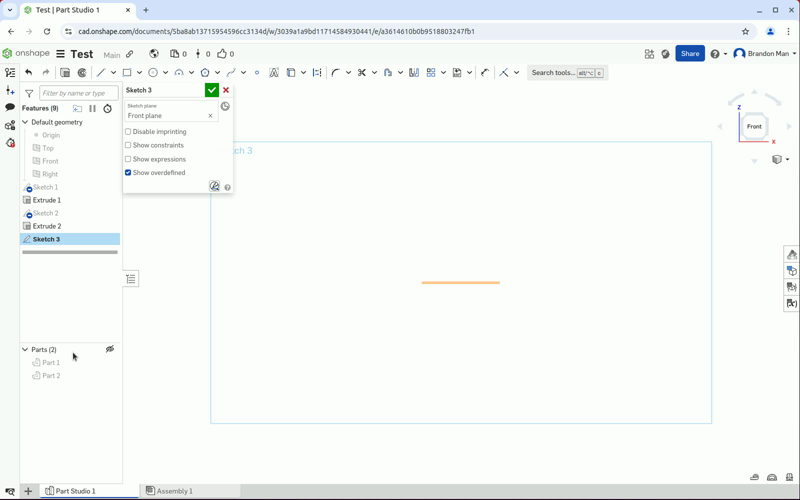
key_down(shift)
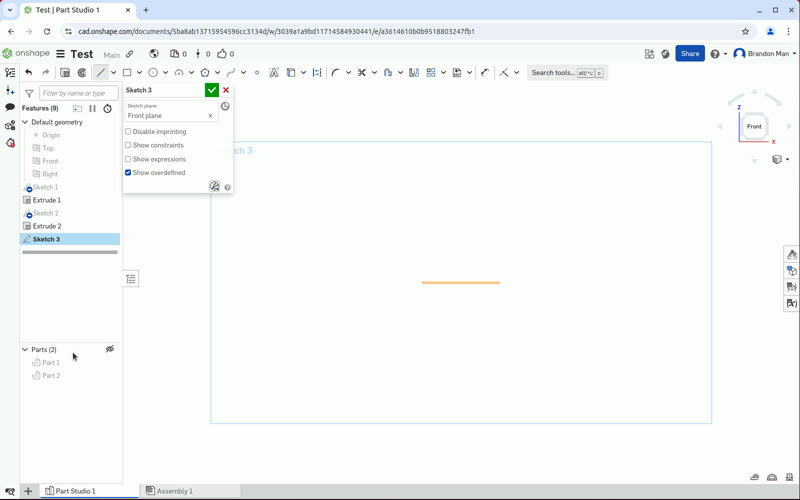
mouse_move(403, 230)
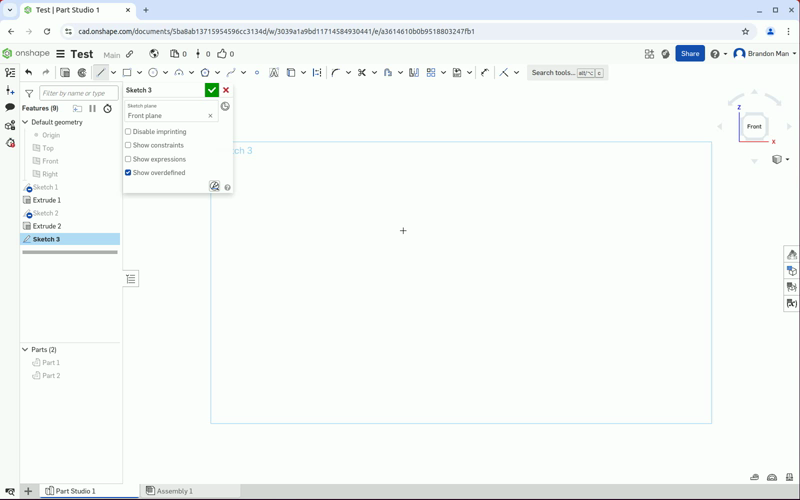
click(403, 230)
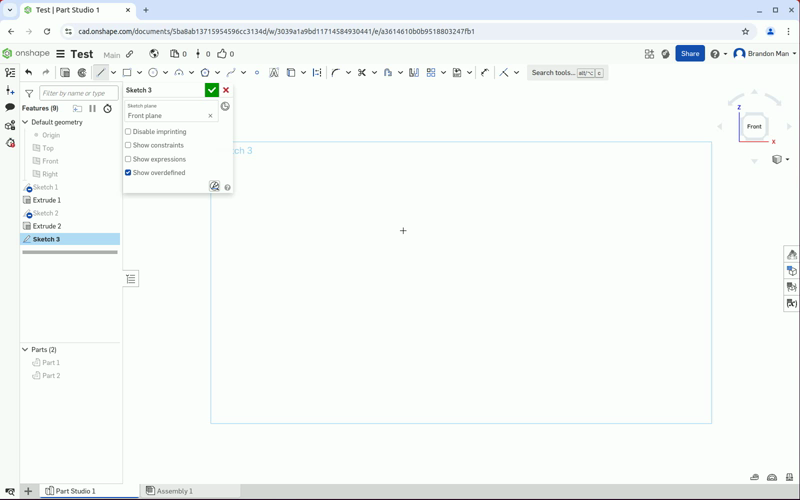
key_up(shift)
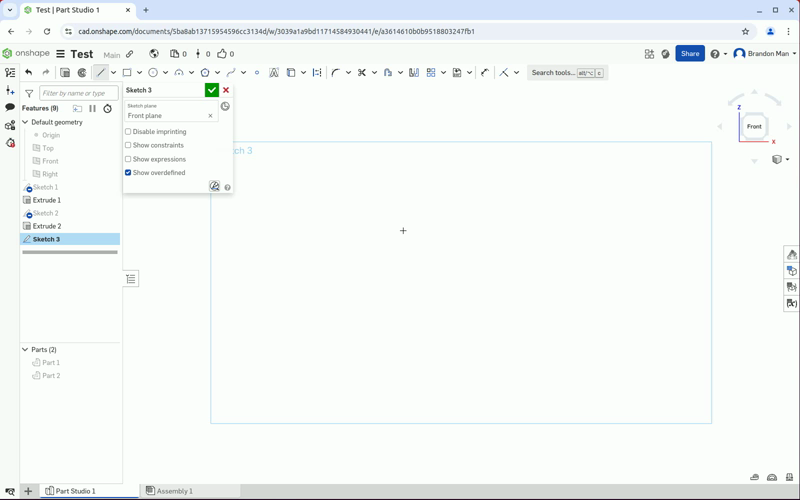
key_down(shift)
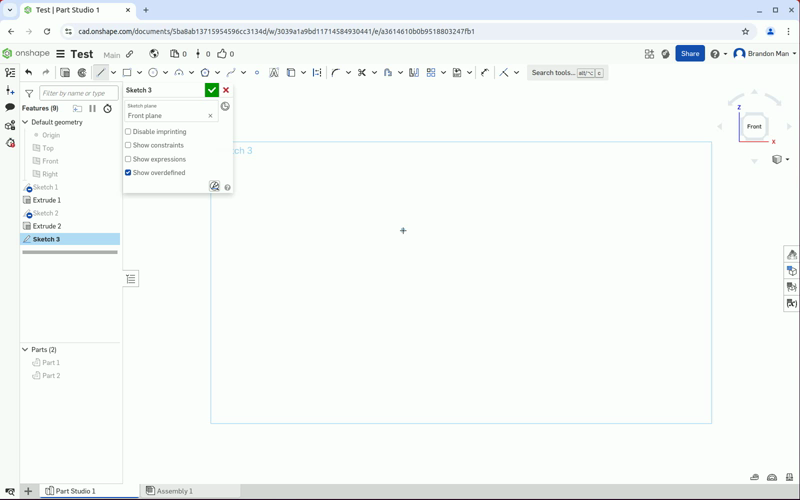
mouse_move(548, 282)
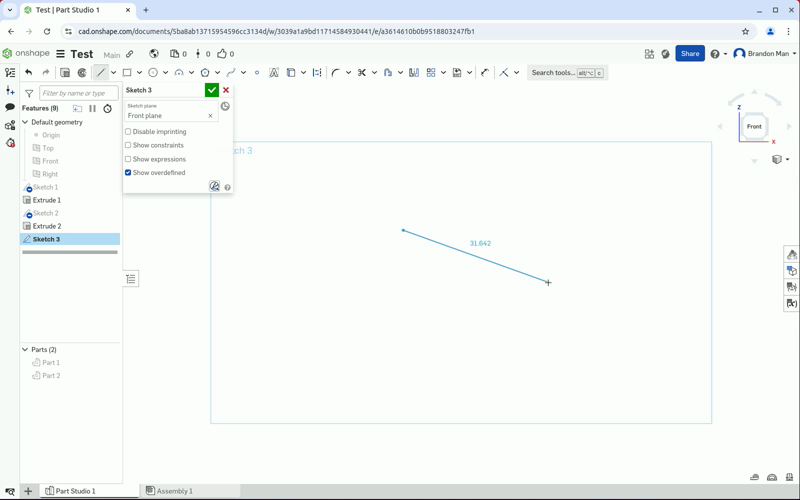
click(548, 282)
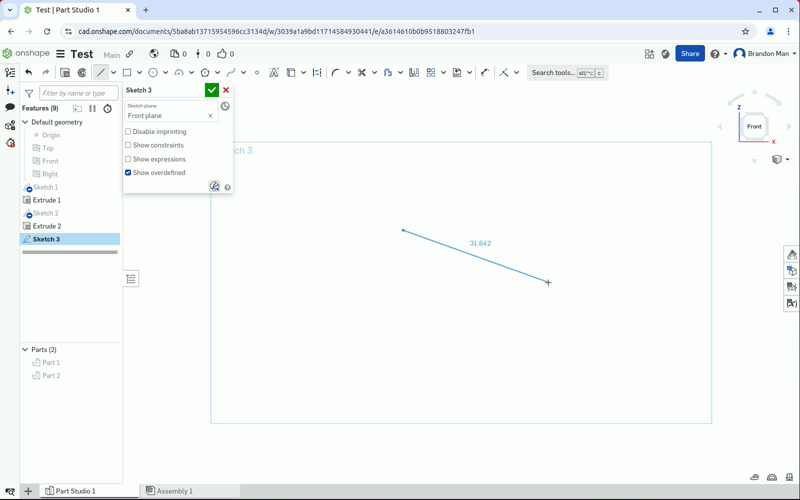
key_up(shift)
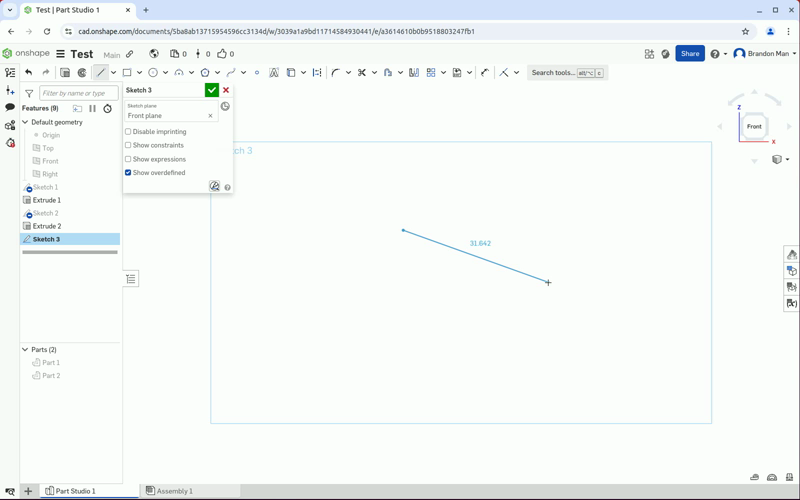
key_down(shift)
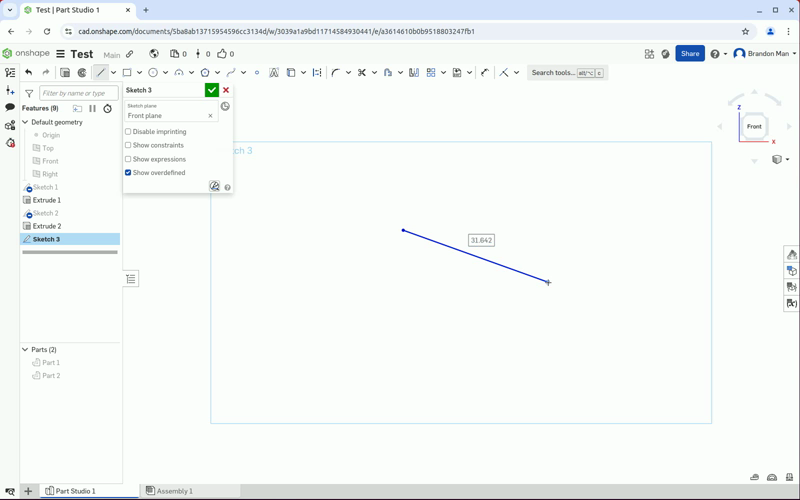
mouse_move(578, 282)
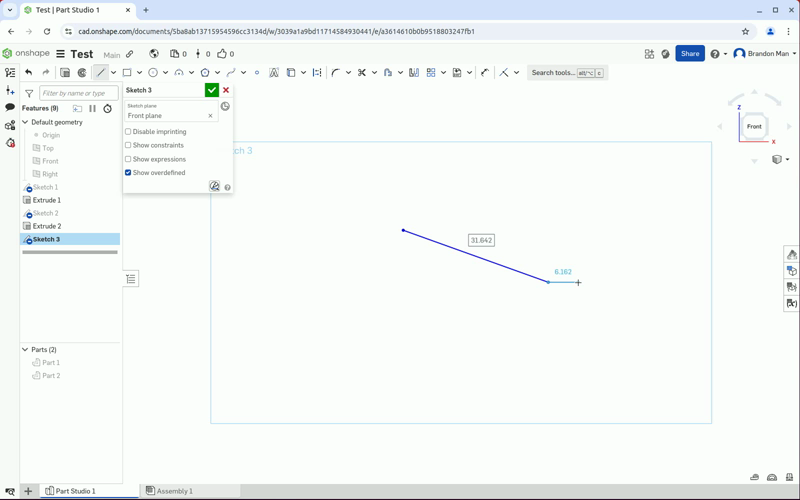
mouse_move(548, 230)
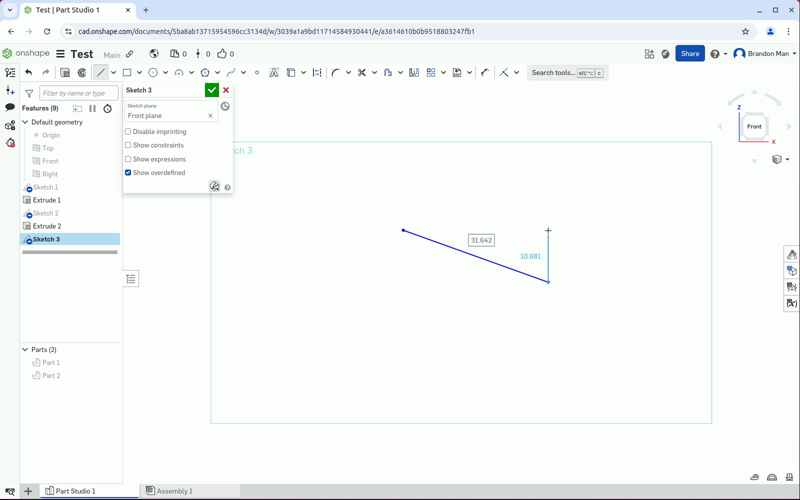
click(548, 230)
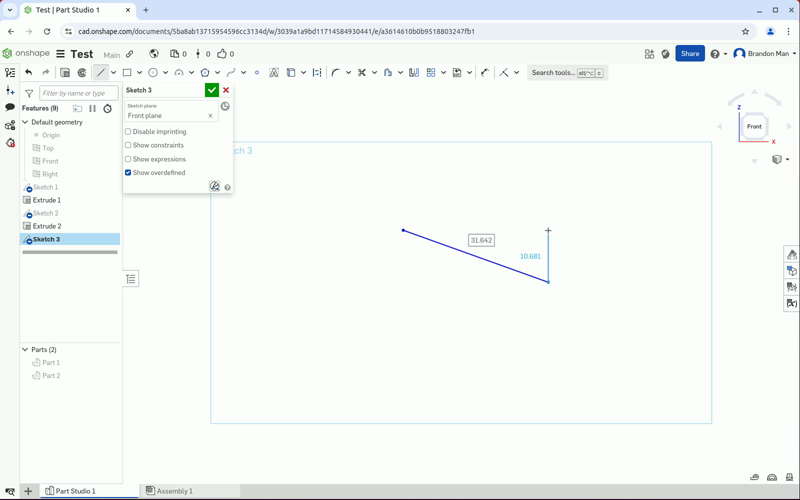
key_up(shift)
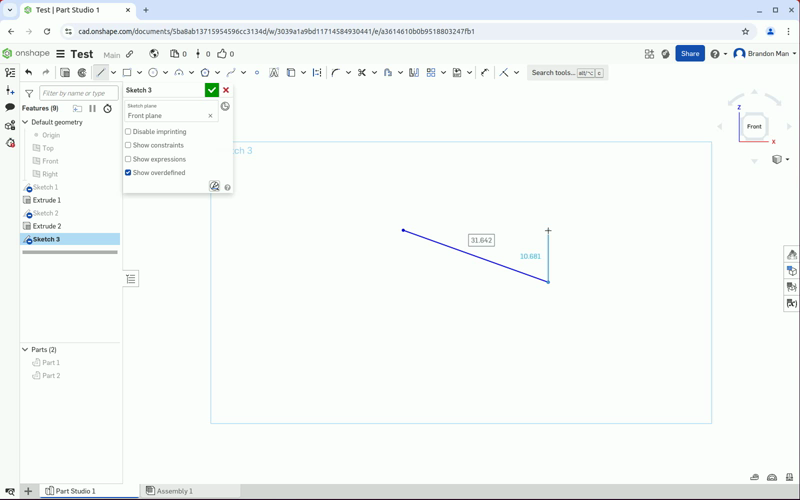
key_down(shift)
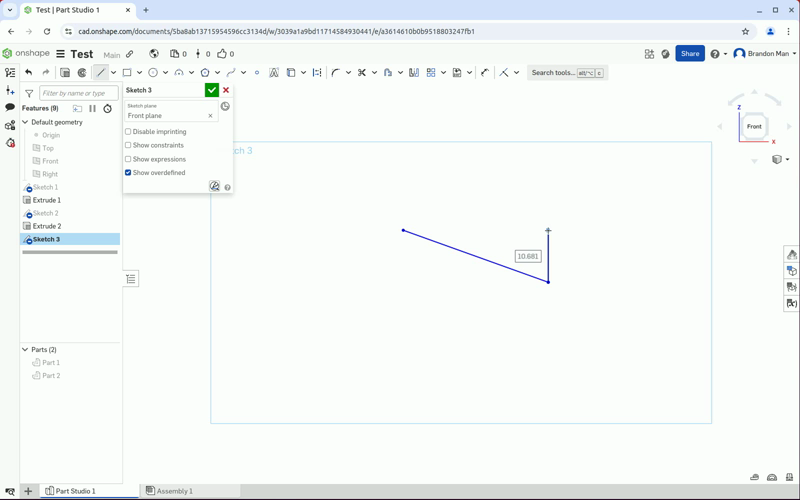
mouse_move(548, 114)
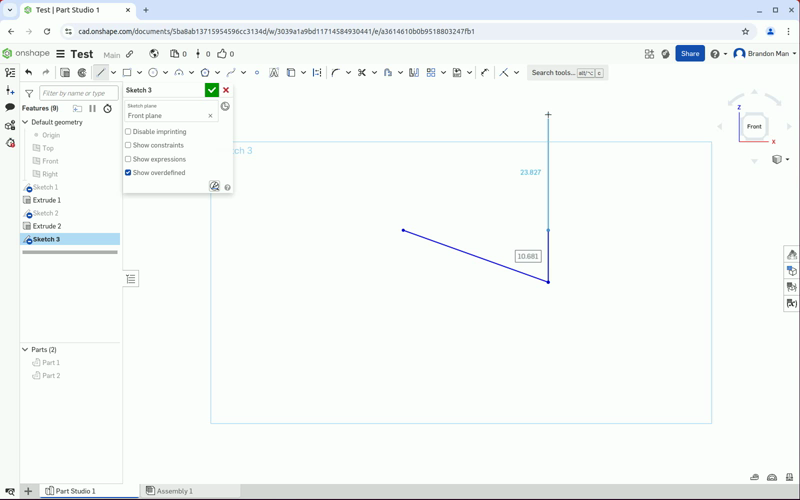
click(548, 114)
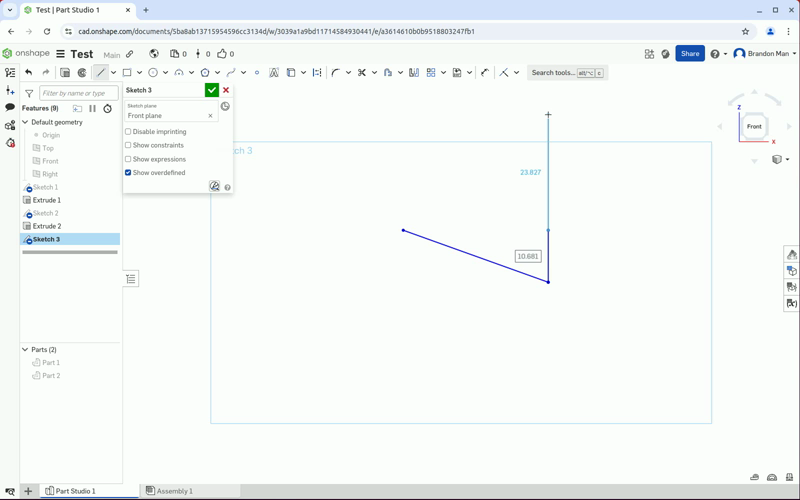
key_up(shift)
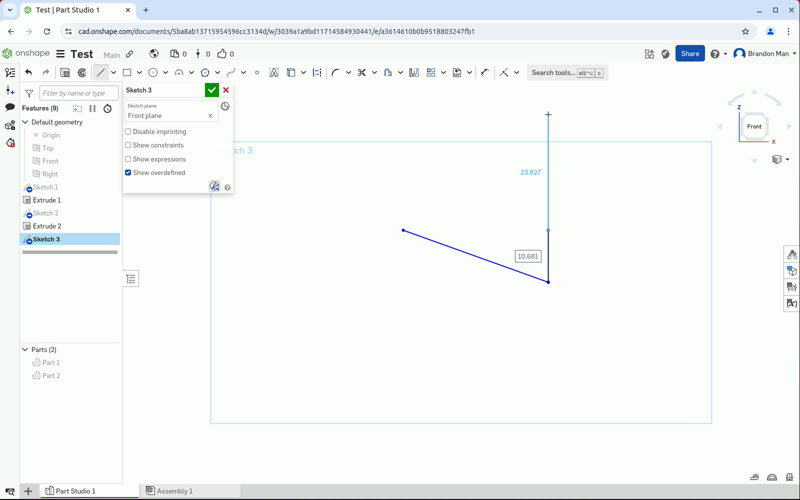
key_down(shift)
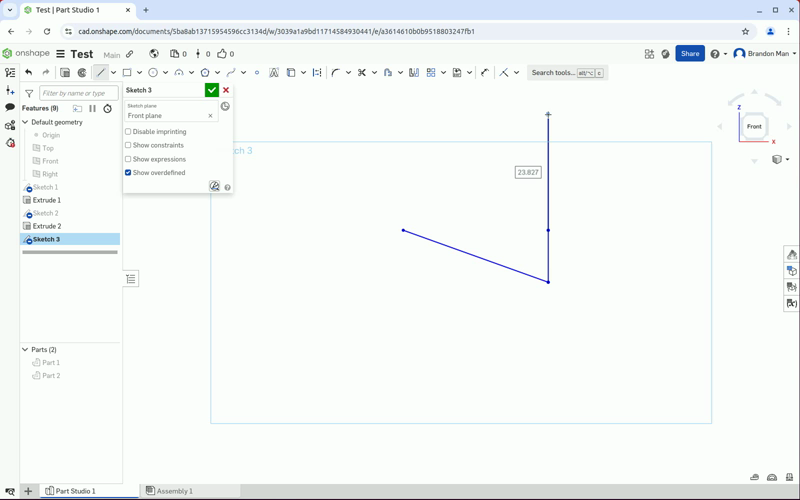
mouse_move(403, 114)
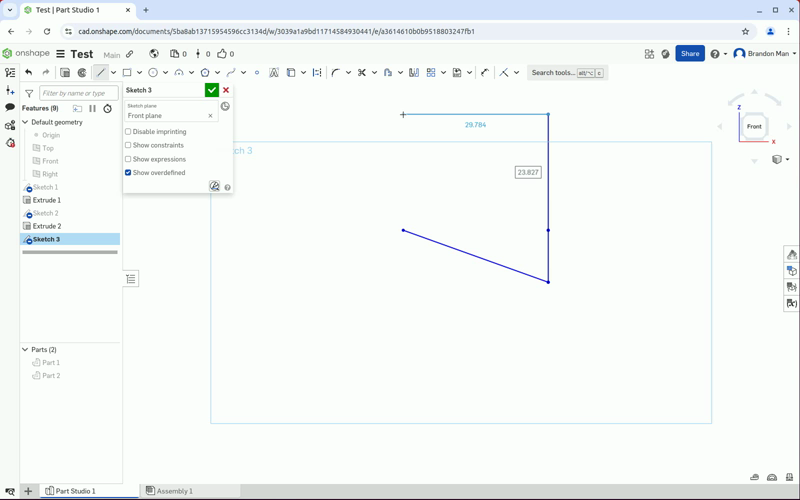
click(403, 114)
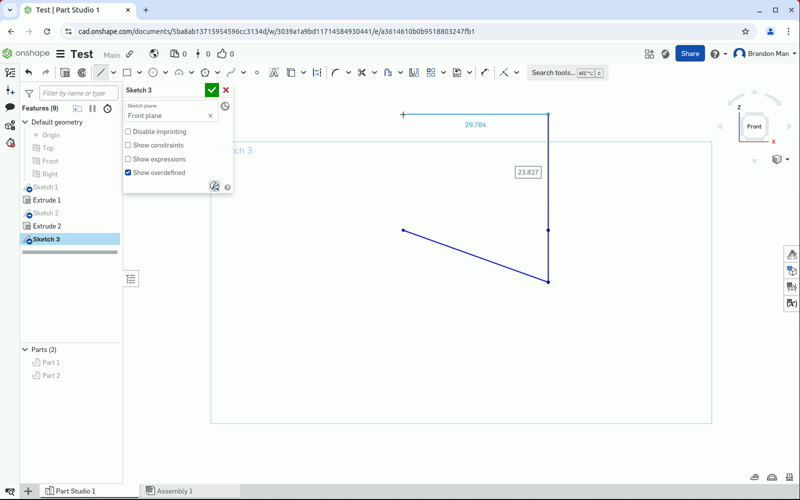
key_up(shift)
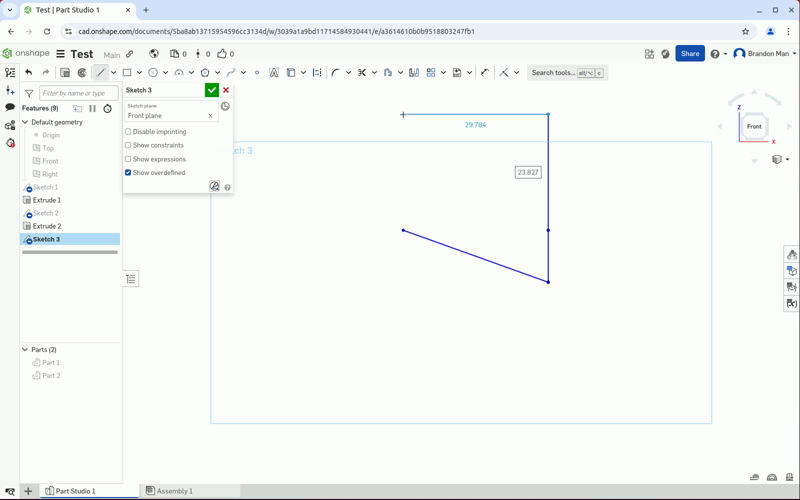
key_down(shift)
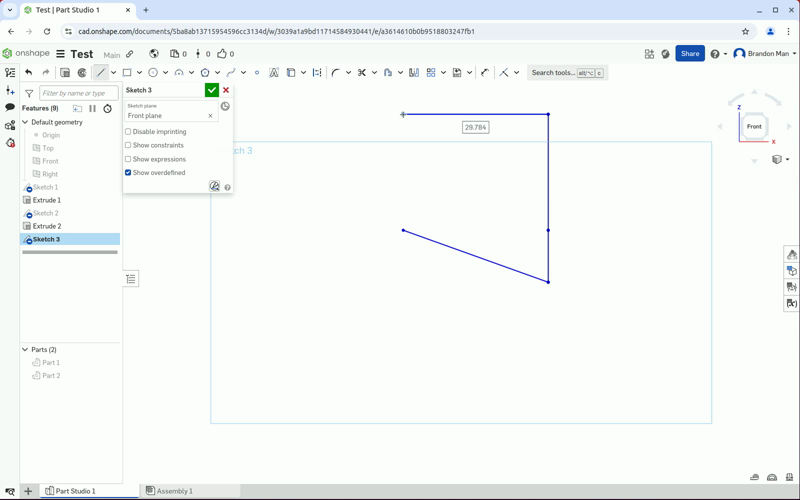
mouse_move(403, 230)
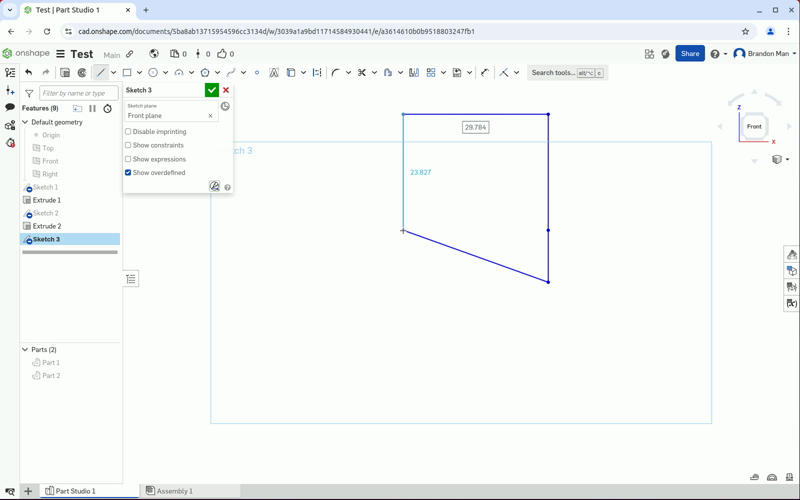
key_up(shift)
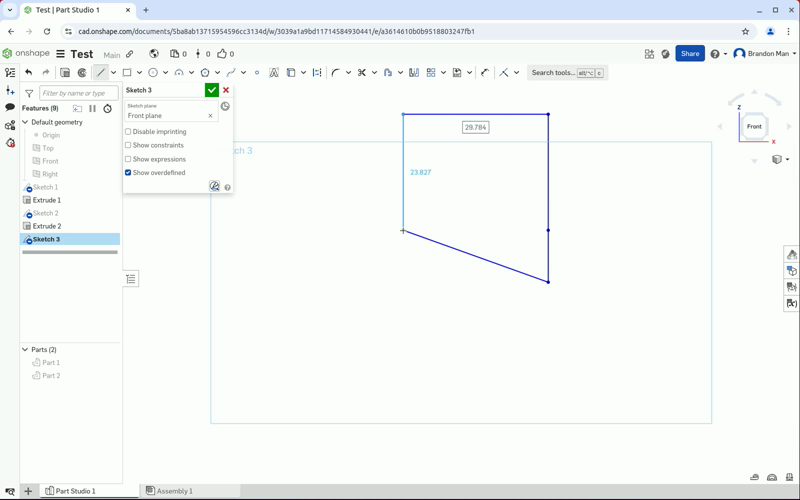
click(403, 230)
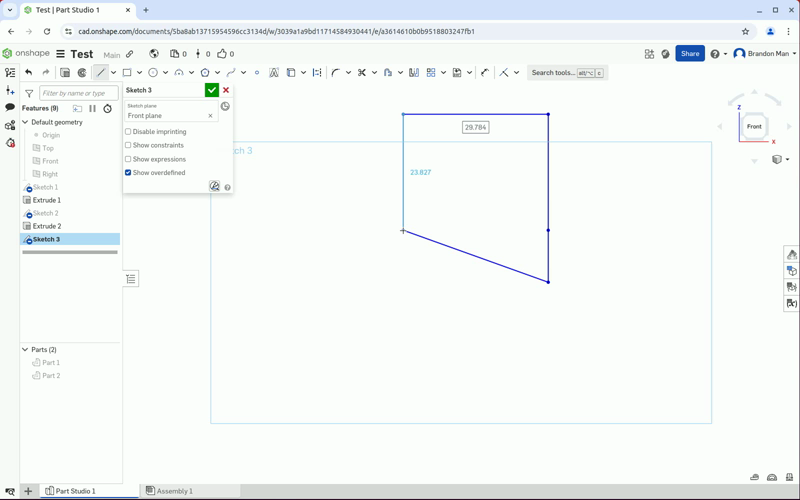
key(esc)
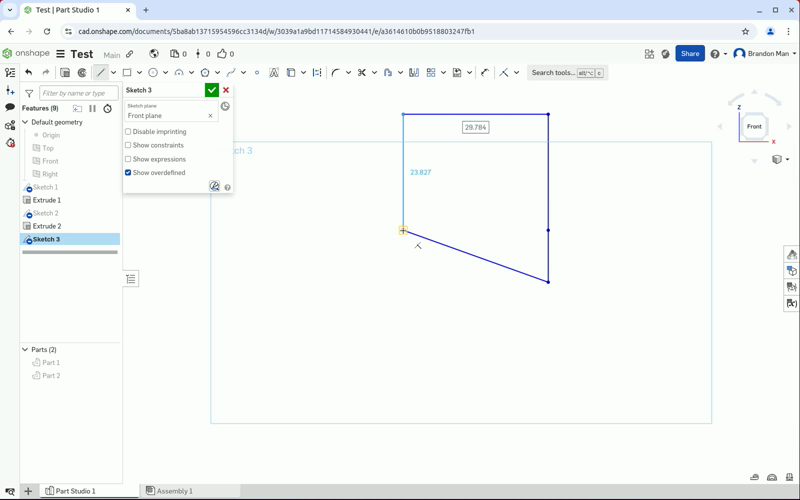
mouse_move(511, 164)
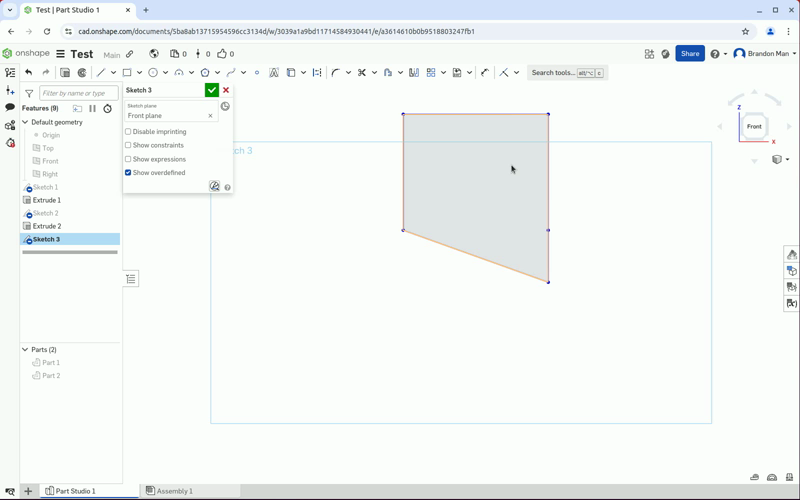
click(511, 164)
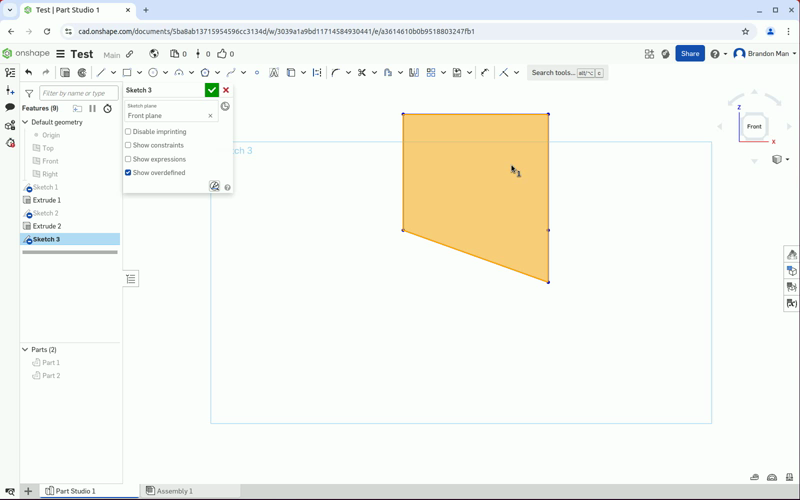
mouse_move(73, 352)
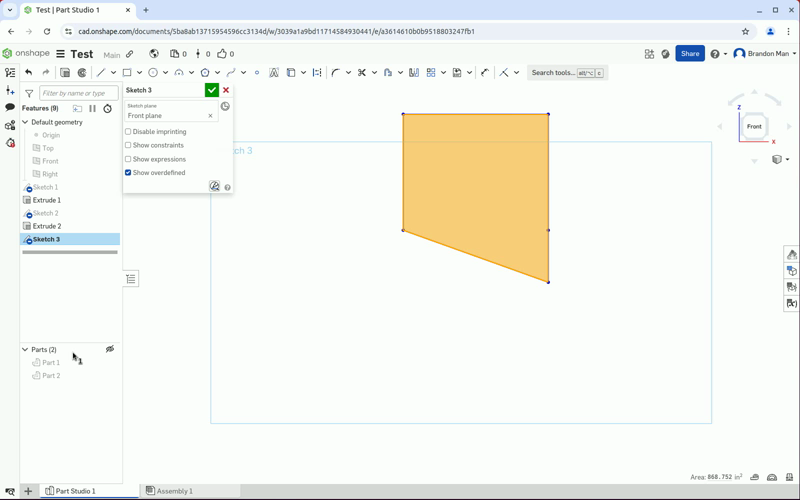
key(shift+y)
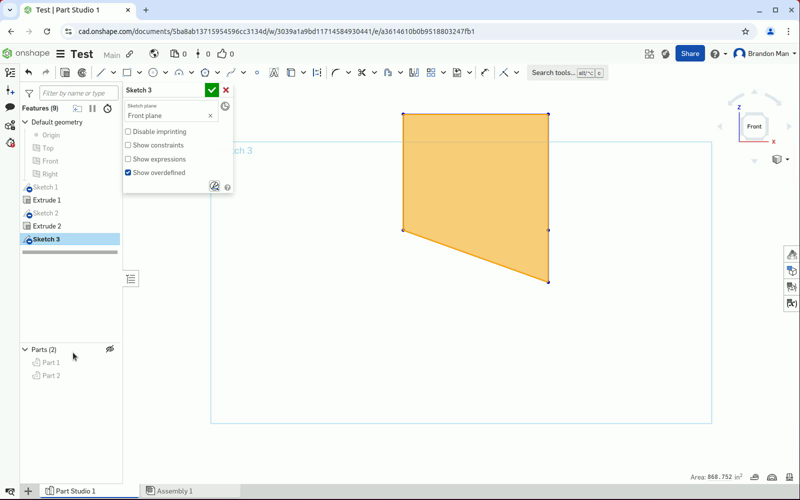
key(shift+e)
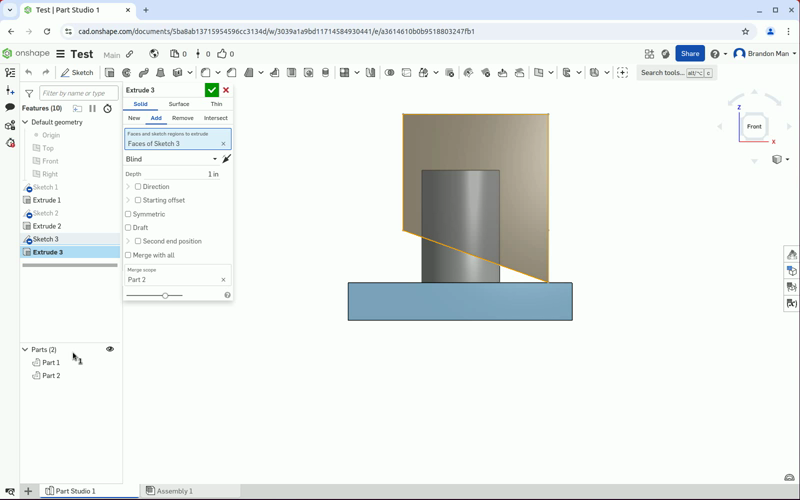
mouse_move(143, 106)
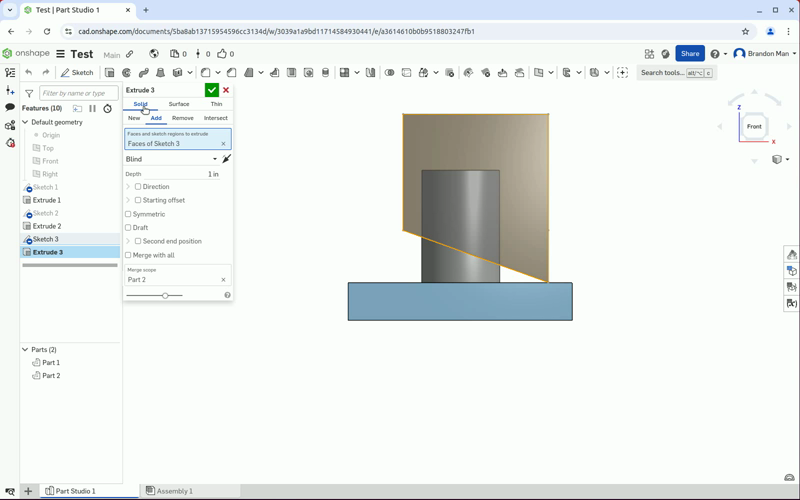
click(143, 106)
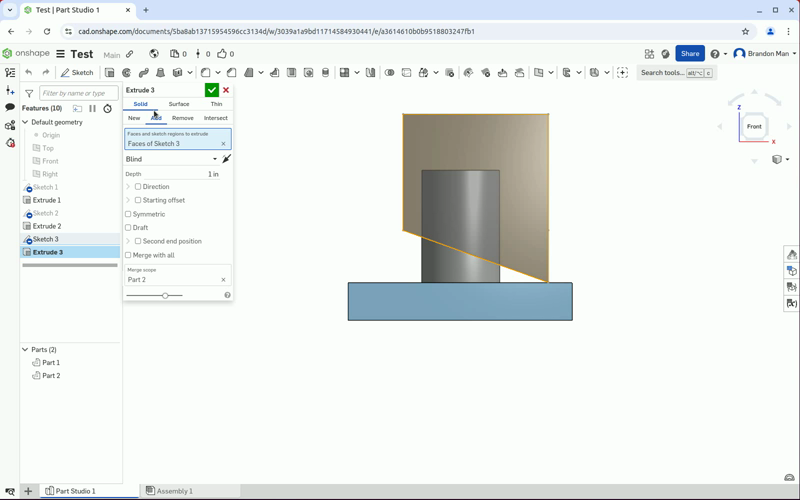
mouse_move(186, 120)
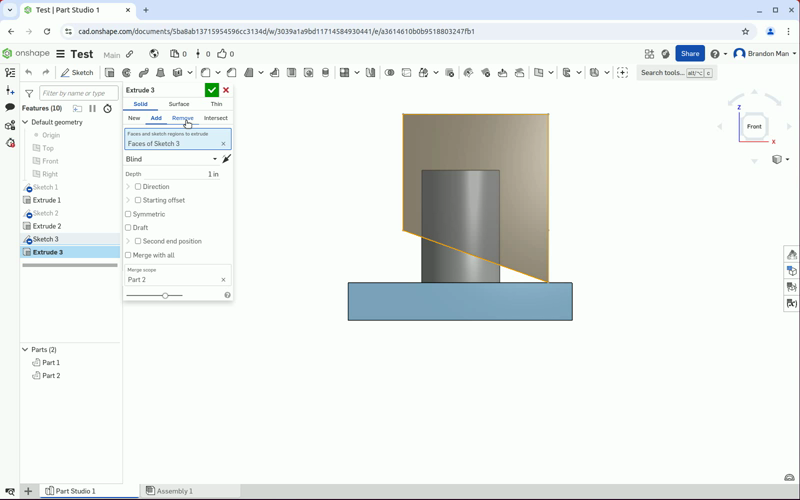
click(186, 120)
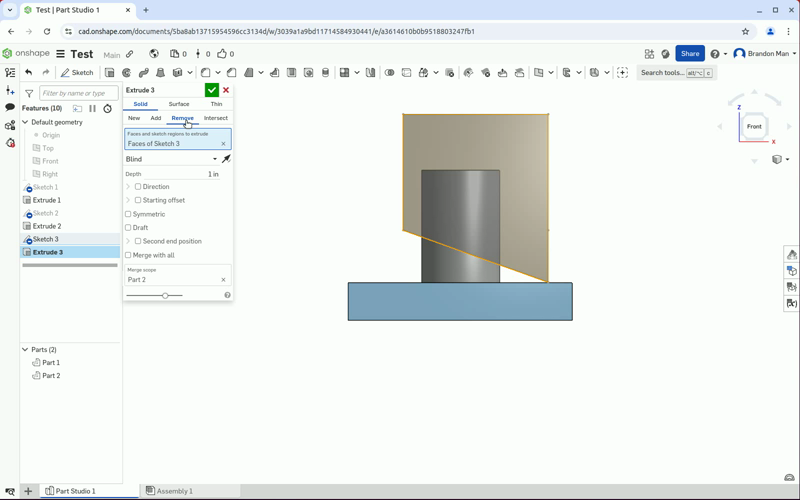
key(tab, 4)
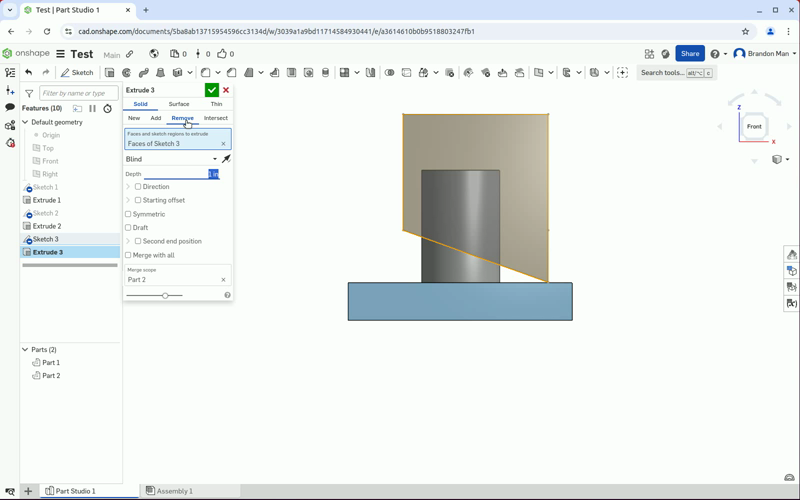
text(21.664)
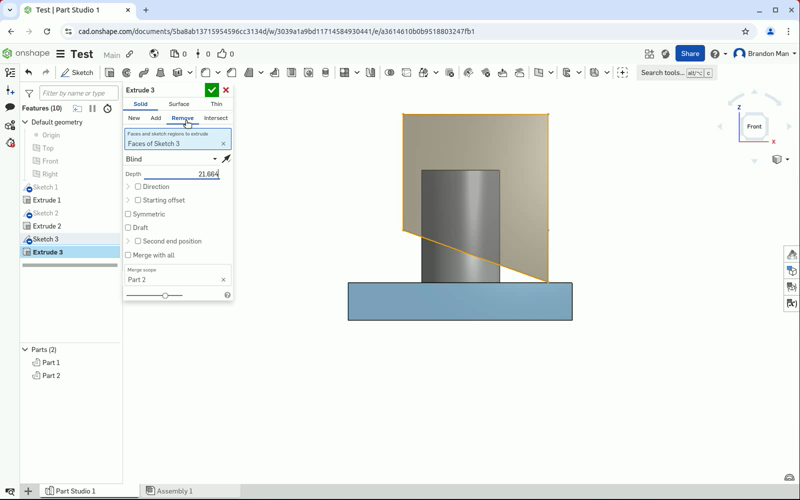
key(tab, 3)
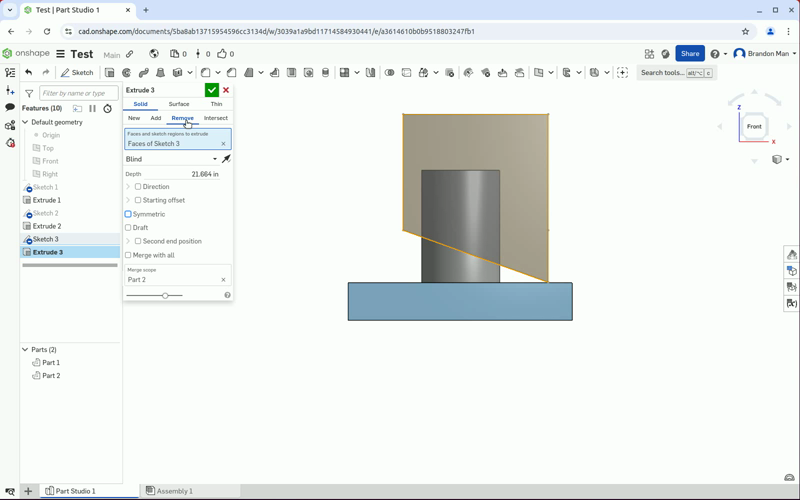
key(space)
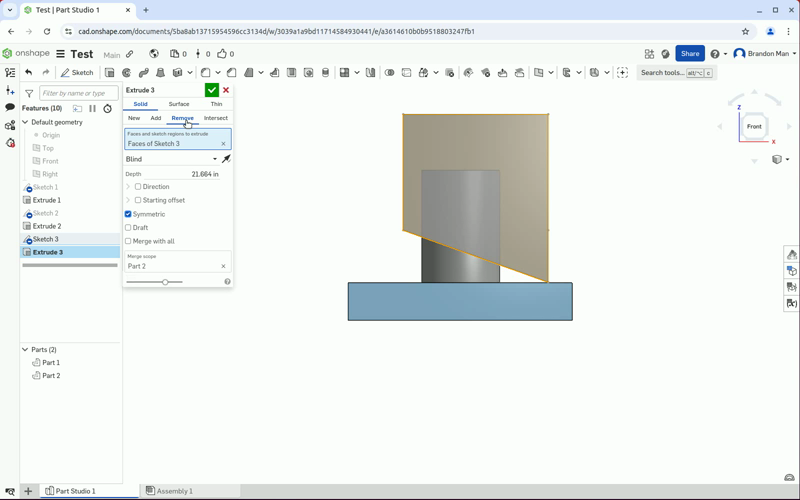
key(tab, 2)
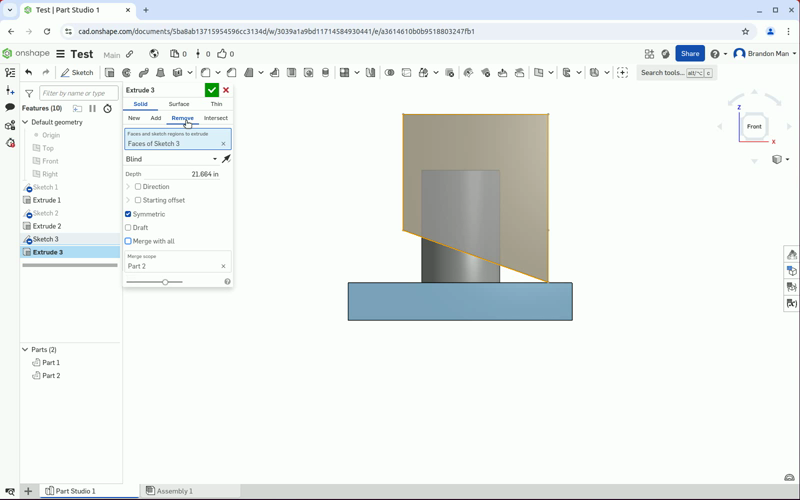
key(space)
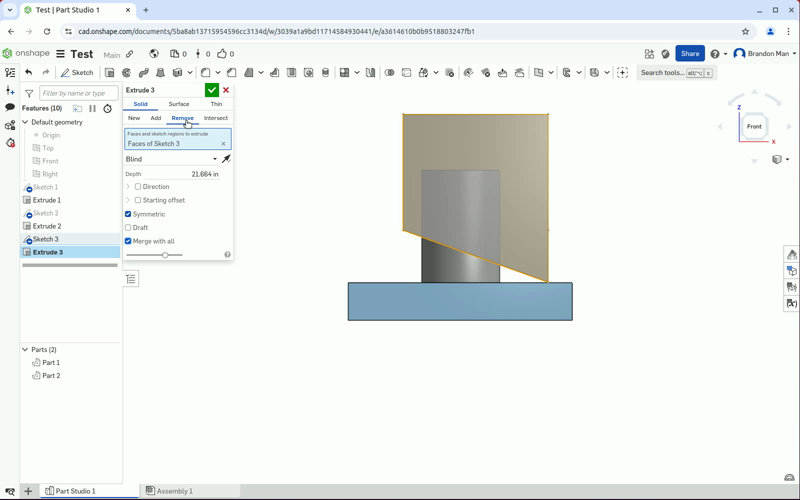
key(enter)
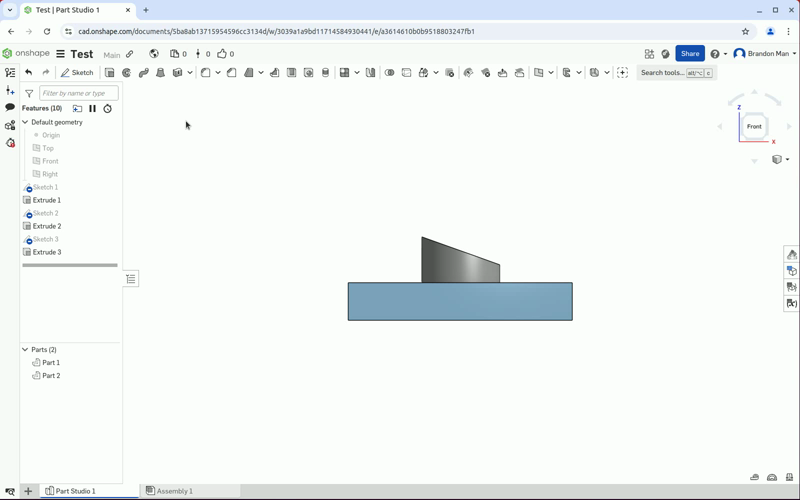
key(shift+h)
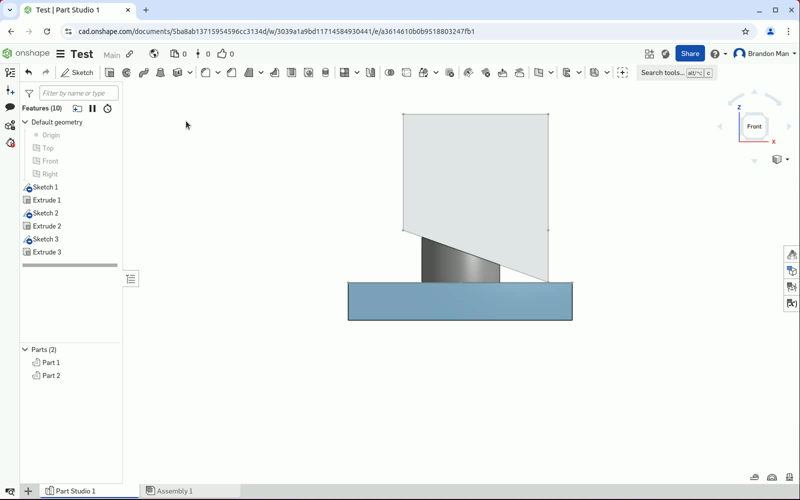
key(shift+h)
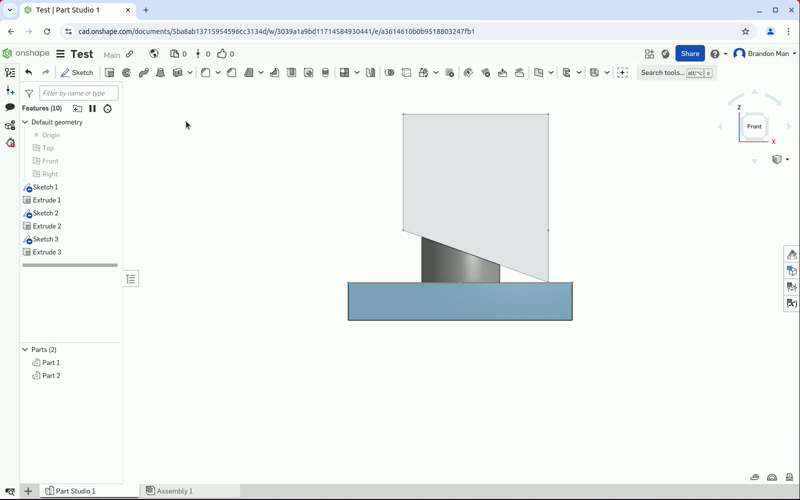
key(shift+7)
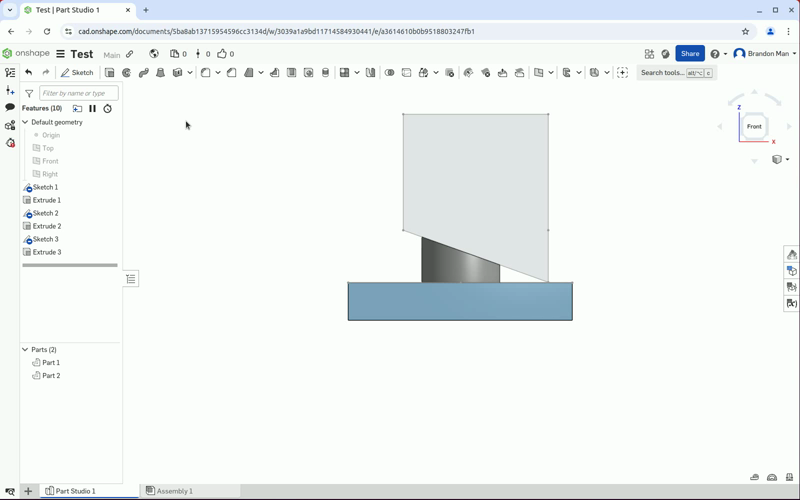
key(left, 2)
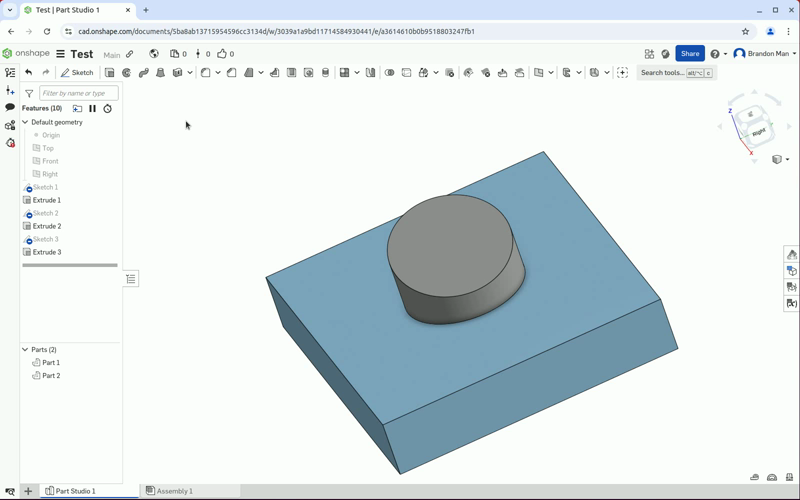
key(down, 2)
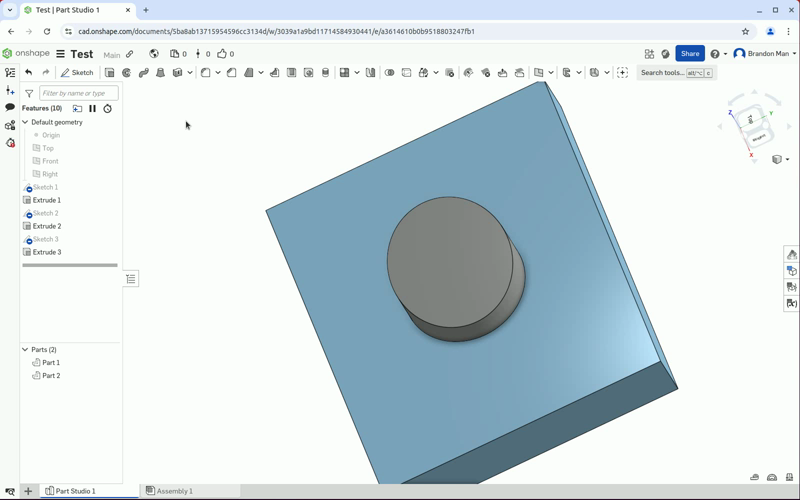
key(up, 2)
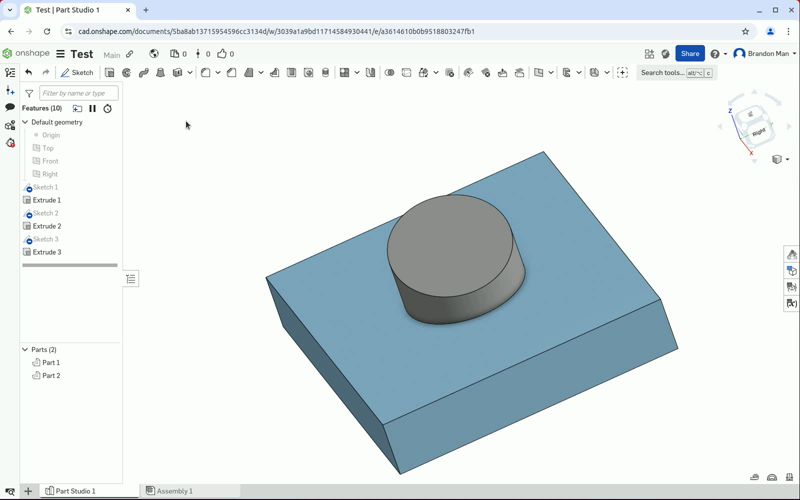
key(right, 2)
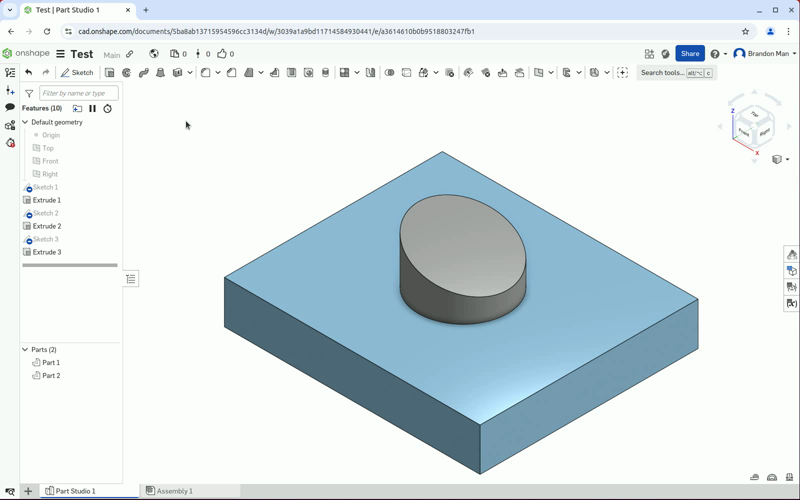
mouse_move(73, 189)
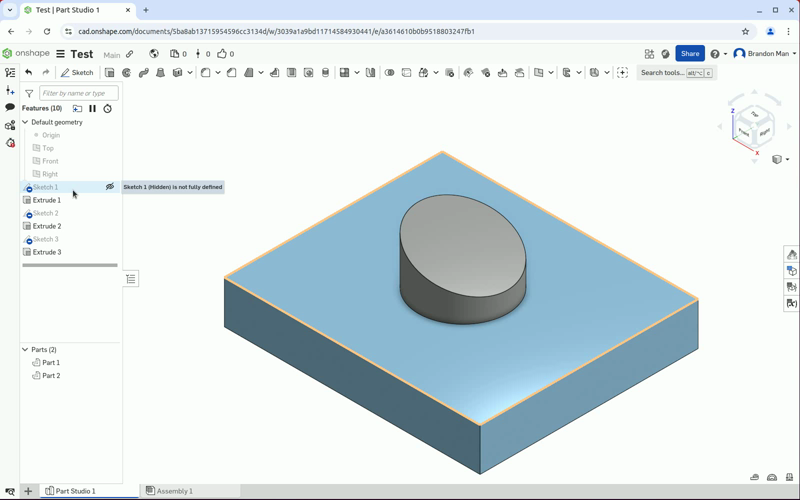
click(73, 189)